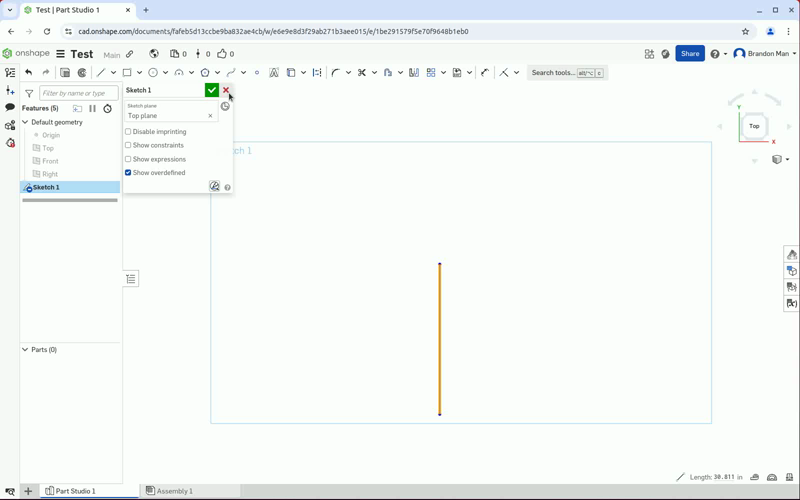
key(shift+h)
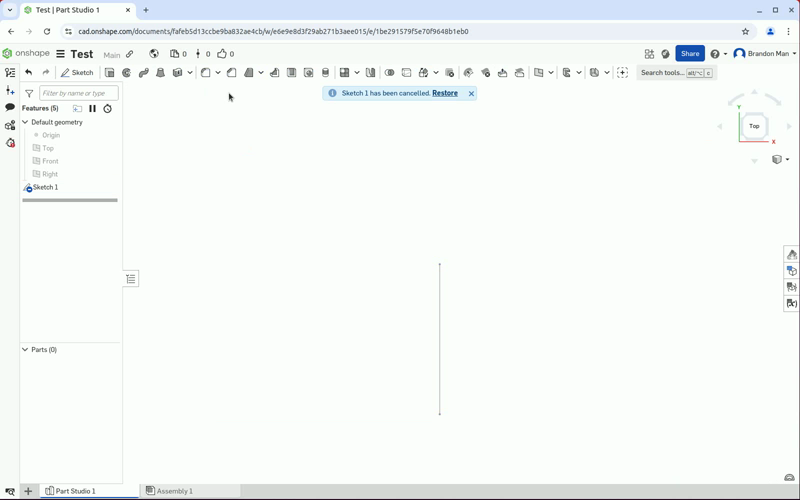
key(shift+s)
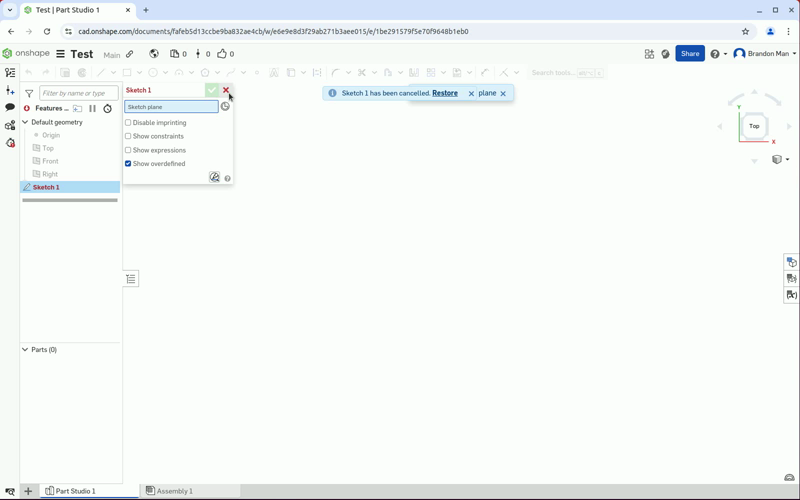
mouse_move(73, 150)
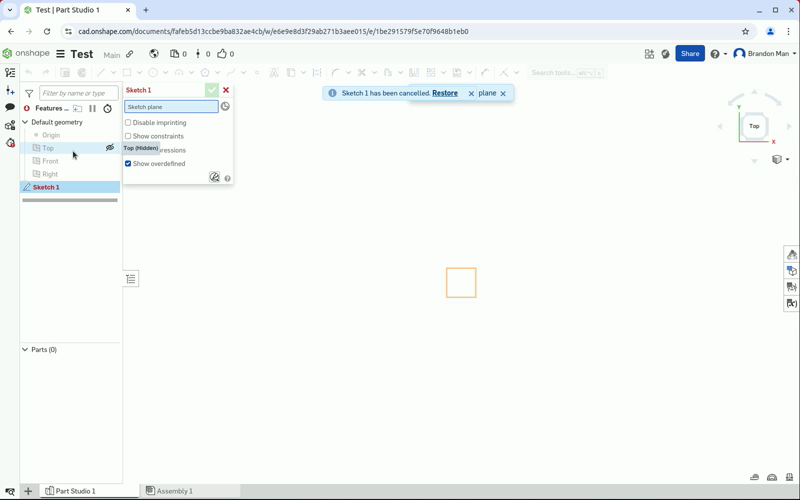
click(73, 150)
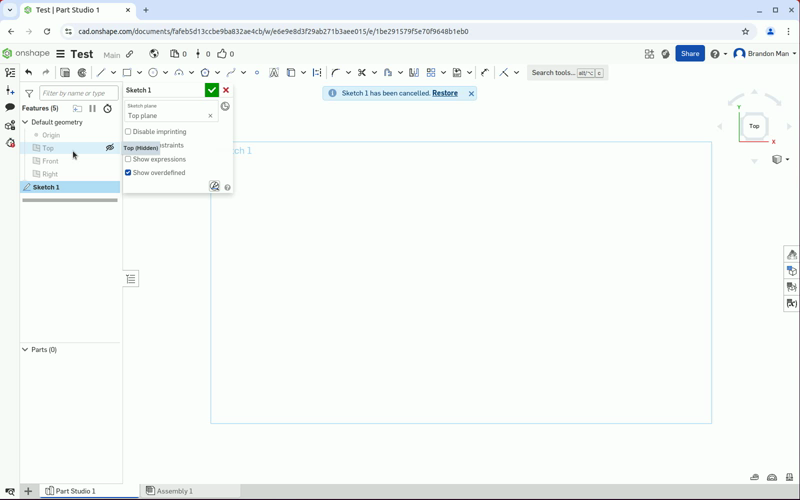
mouse_move(73, 352)
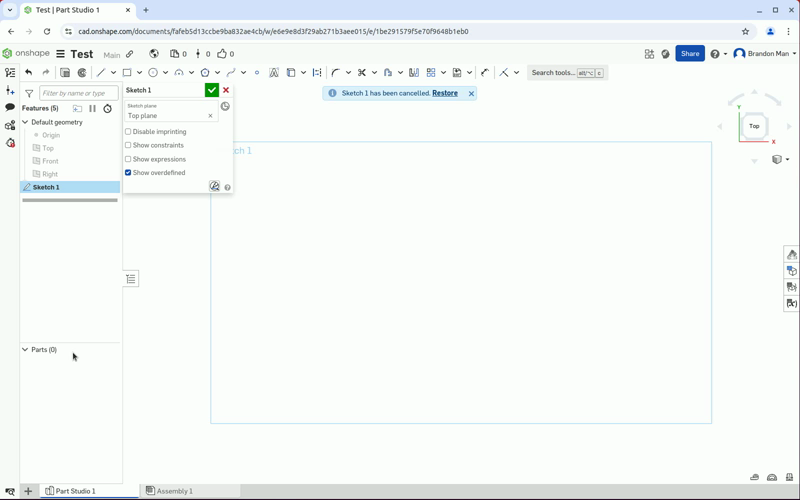
key(y)
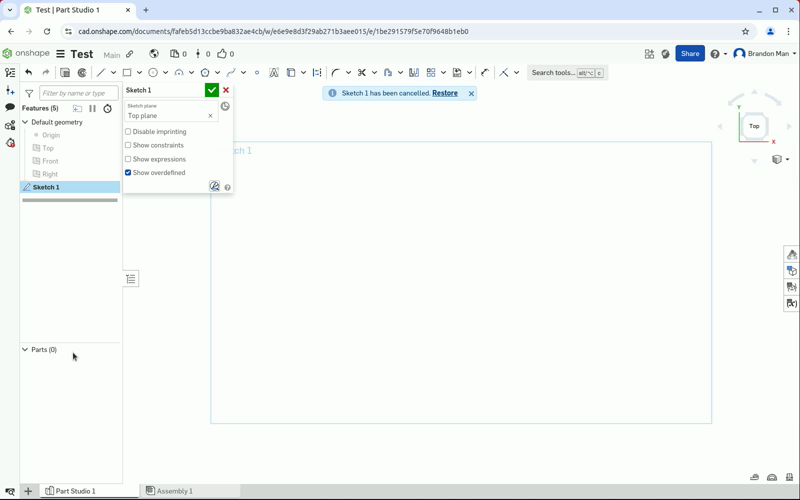
key(l)
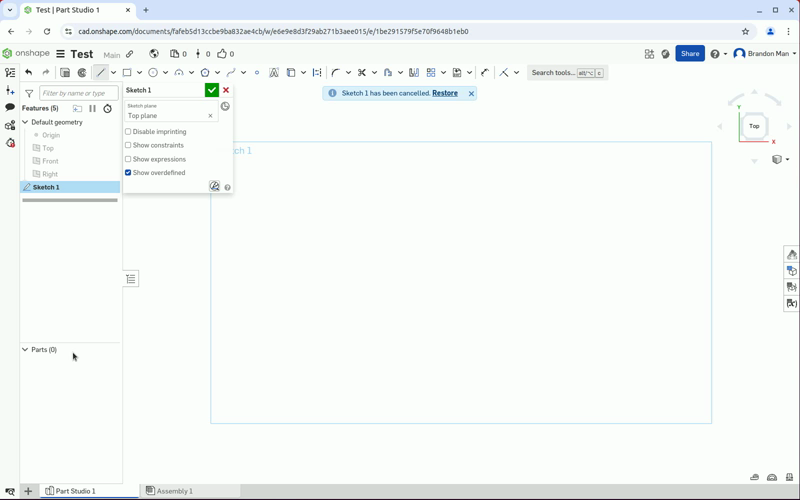
key_down(shift)
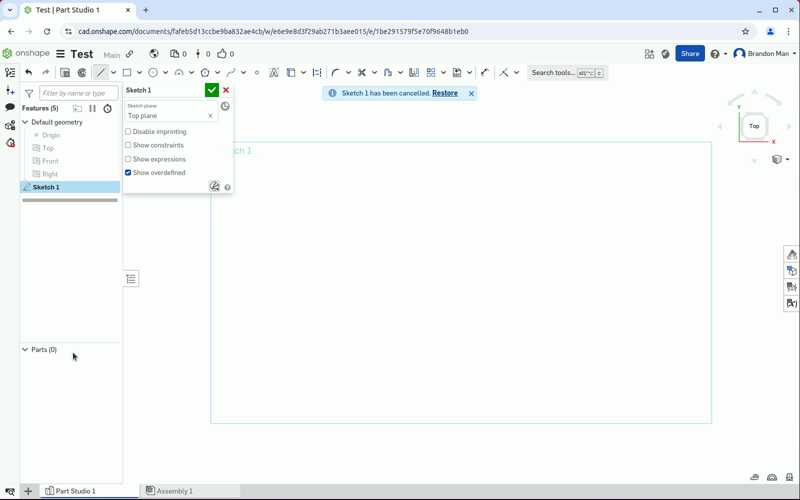
mouse_move(411, 316)
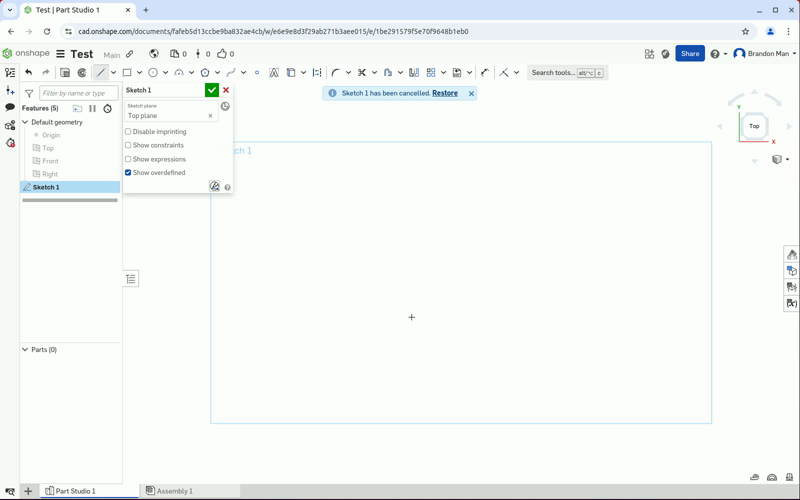
click(411, 316)
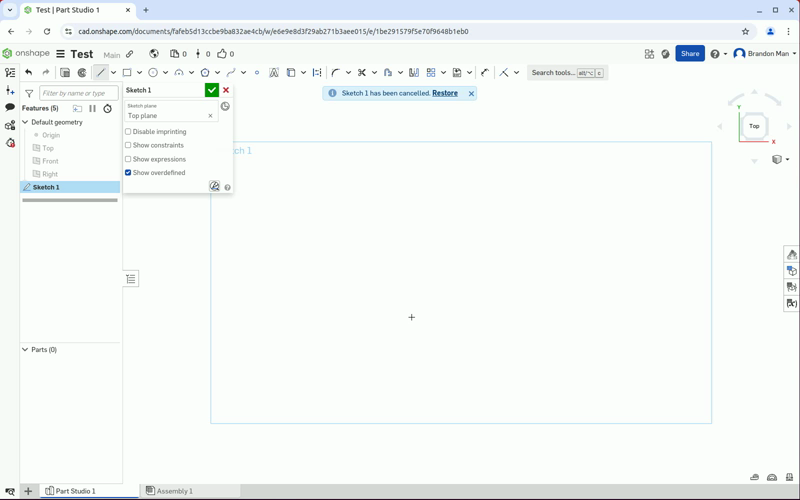
key_up(shift)
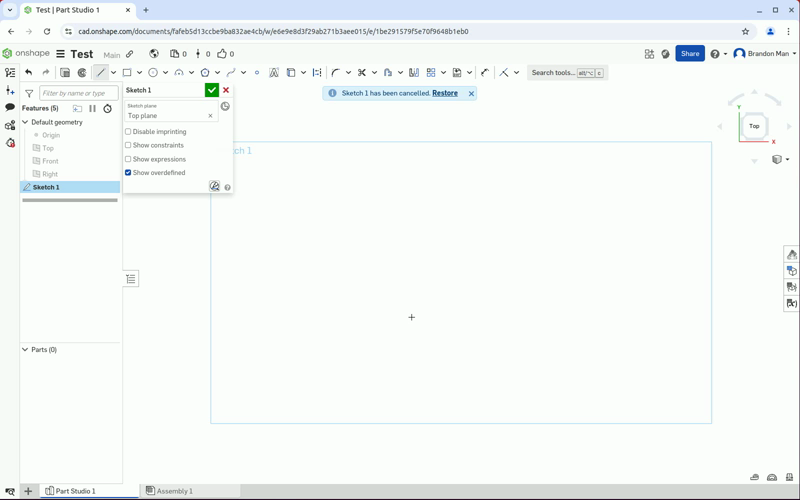
key_down(shift)
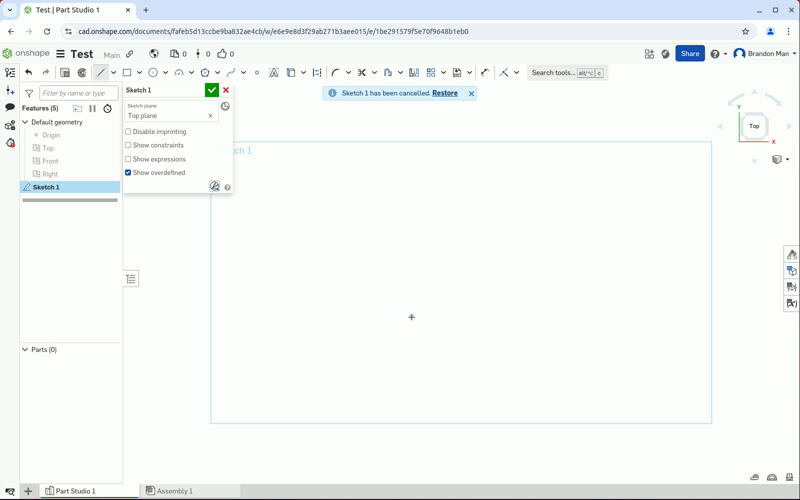
mouse_move(441, 316)
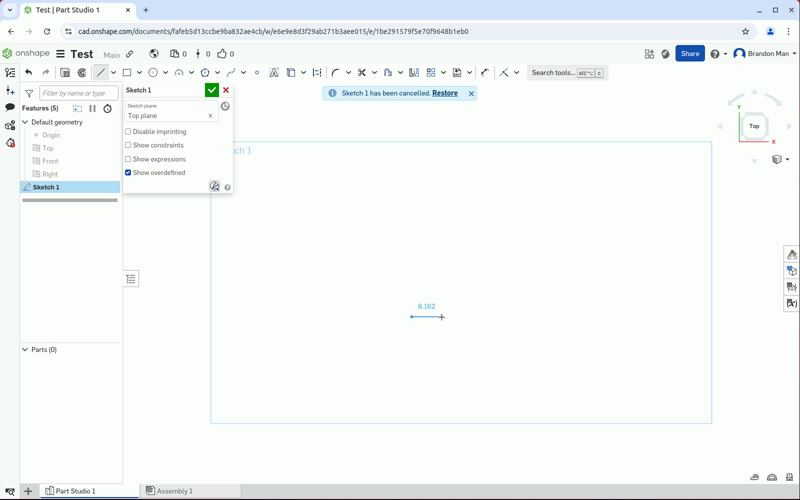
mouse_move(441, 316)
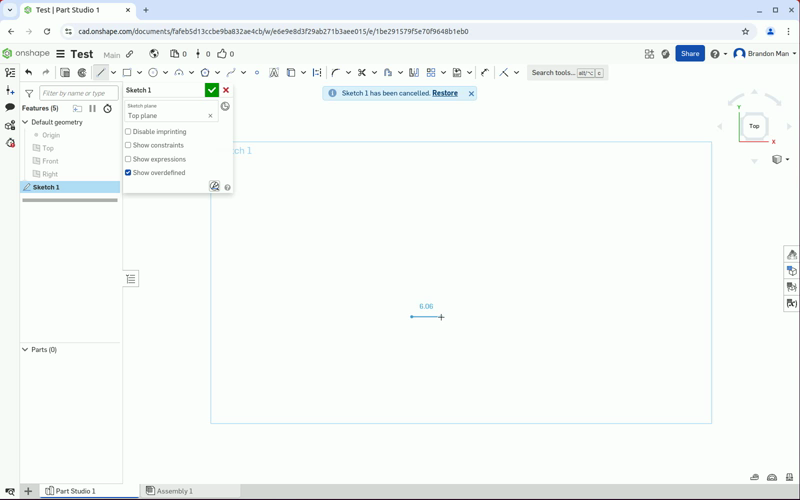
click(441, 316)
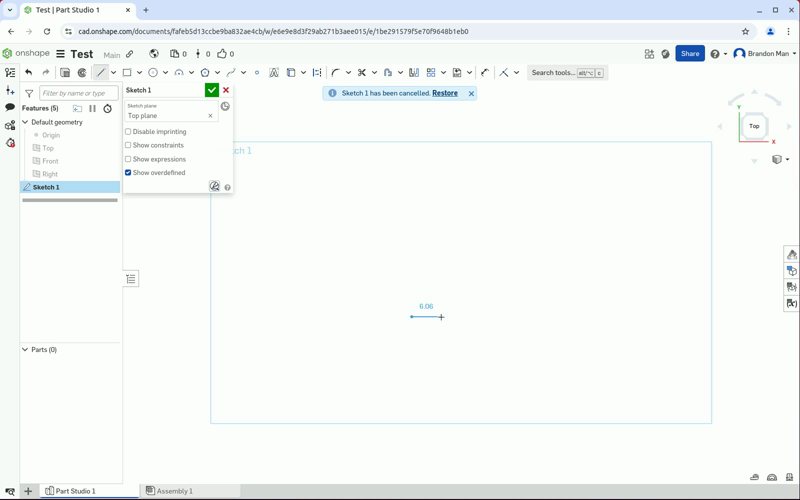
key_up(shift)
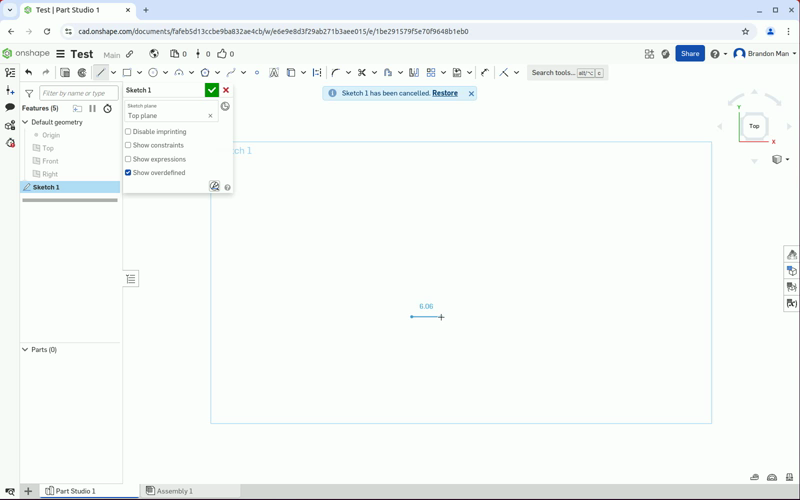
key_down(shift)
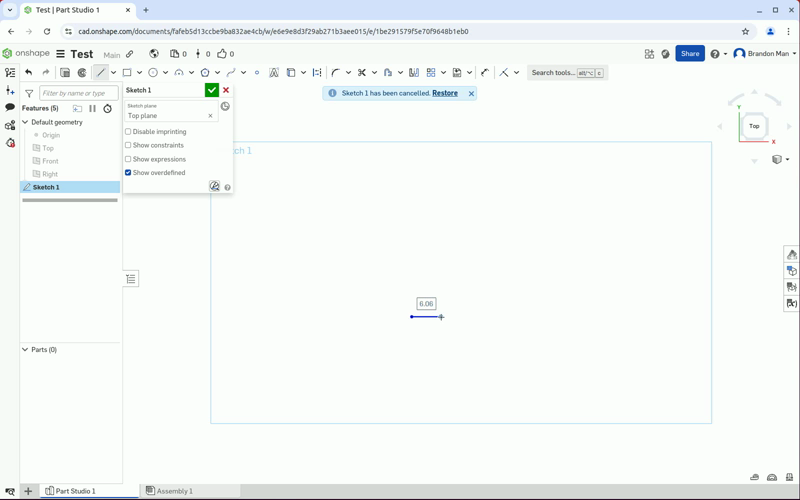
mouse_move(471, 316)
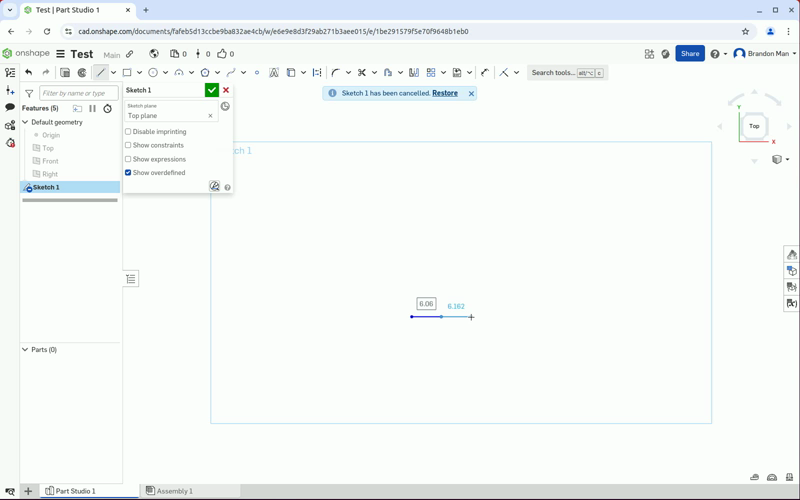
mouse_move(441, 292)
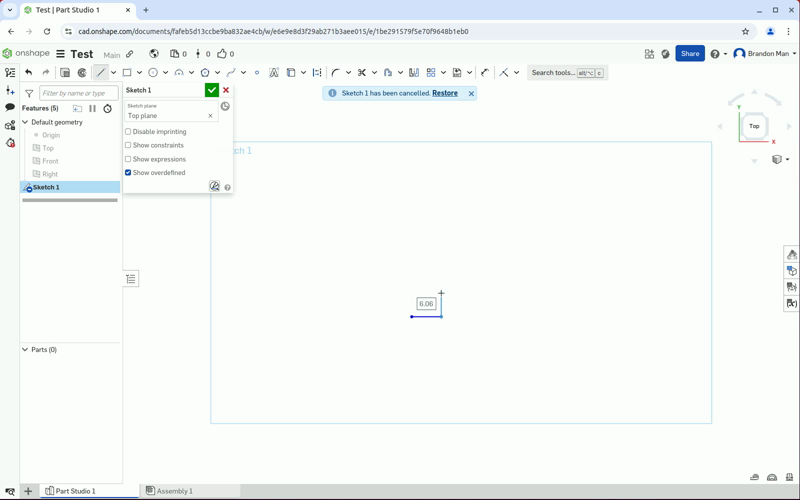
click(441, 292)
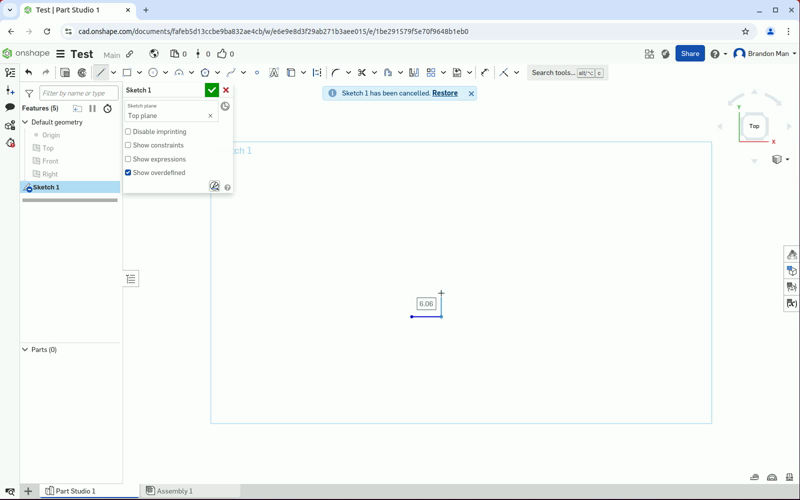
key_up(shift)
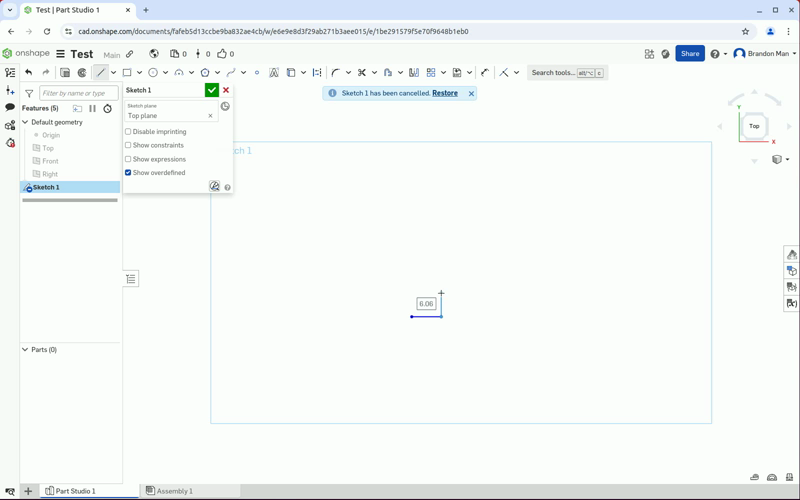
key_down(shift)
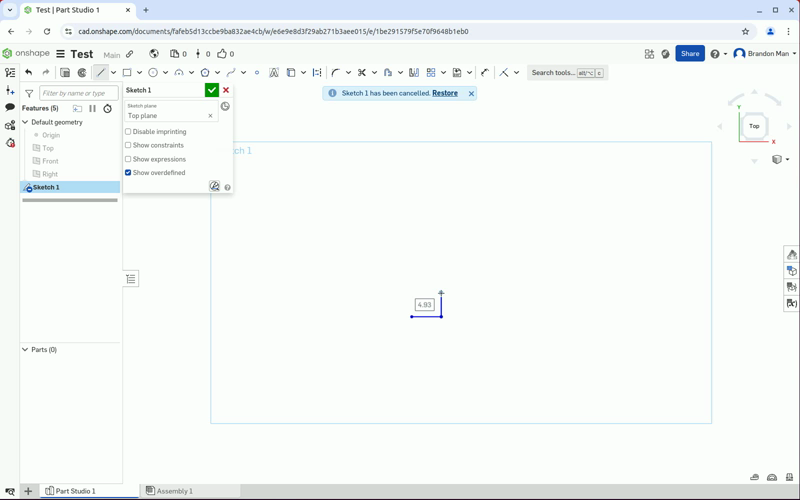
mouse_move(471, 292)
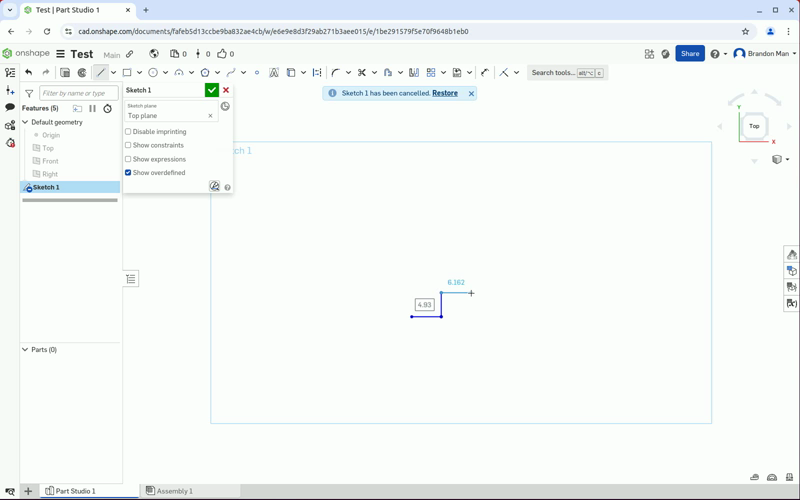
mouse_move(470, 292)
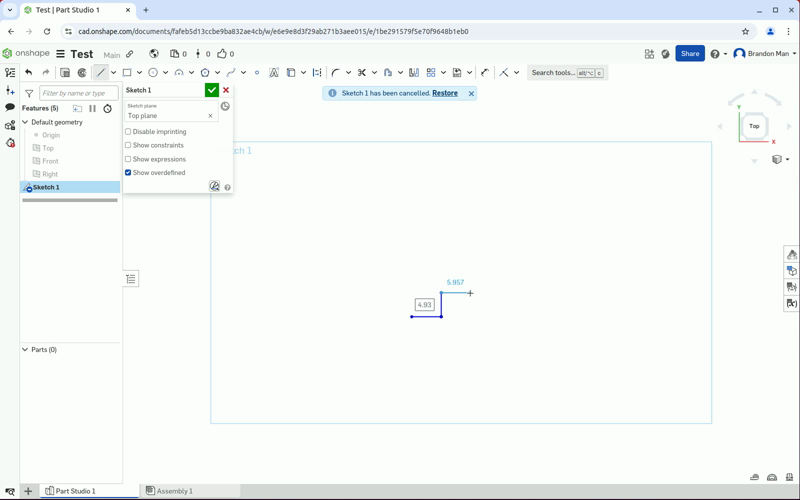
click(470, 292)
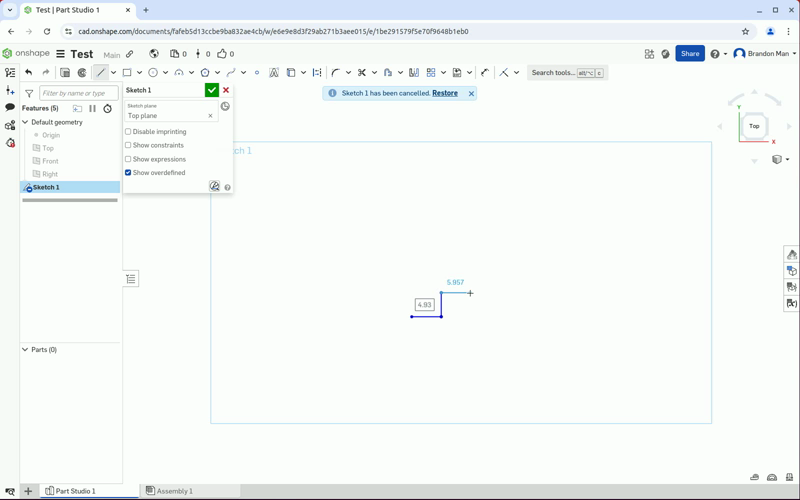
key_up(shift)
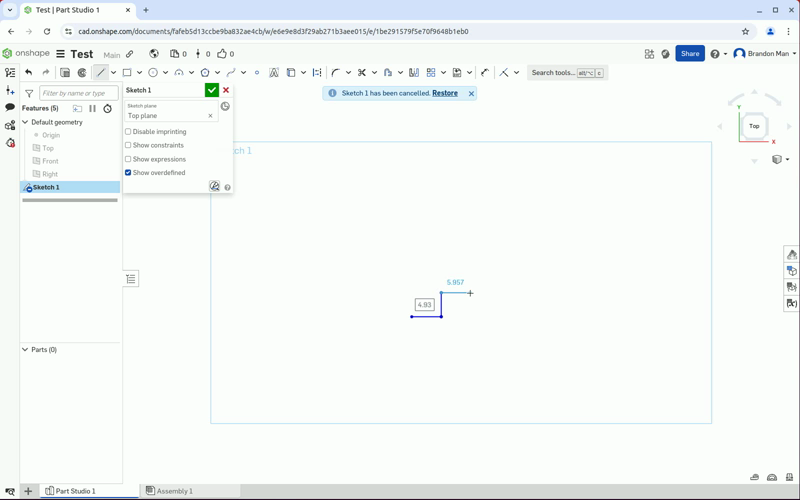
key_down(shift)
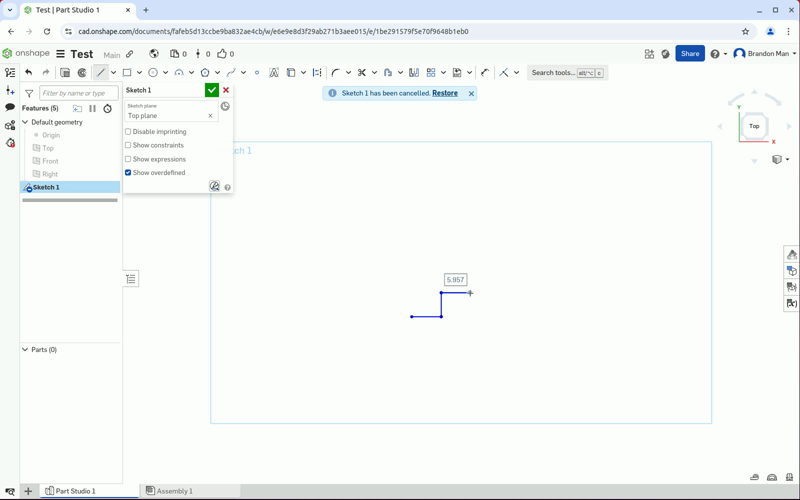
mouse_move(500, 292)
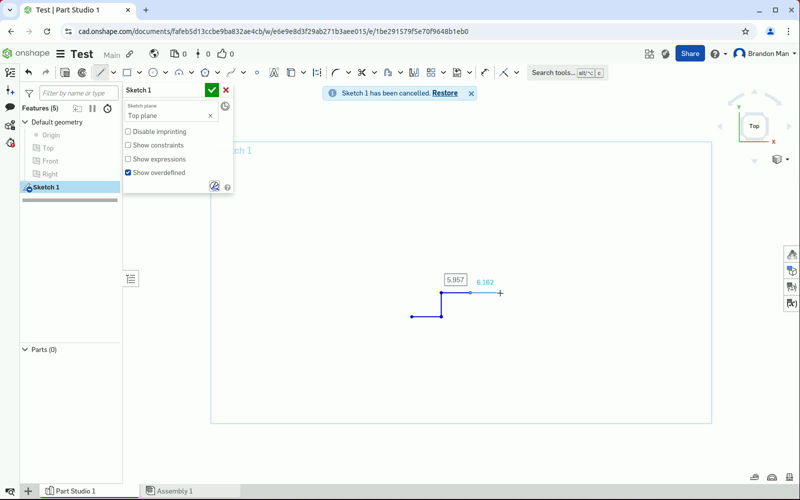
mouse_move(470, 316)
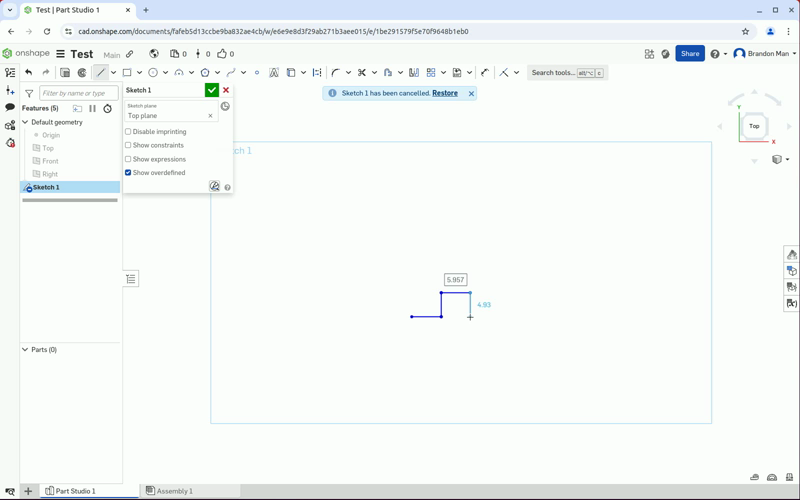
click(470, 316)
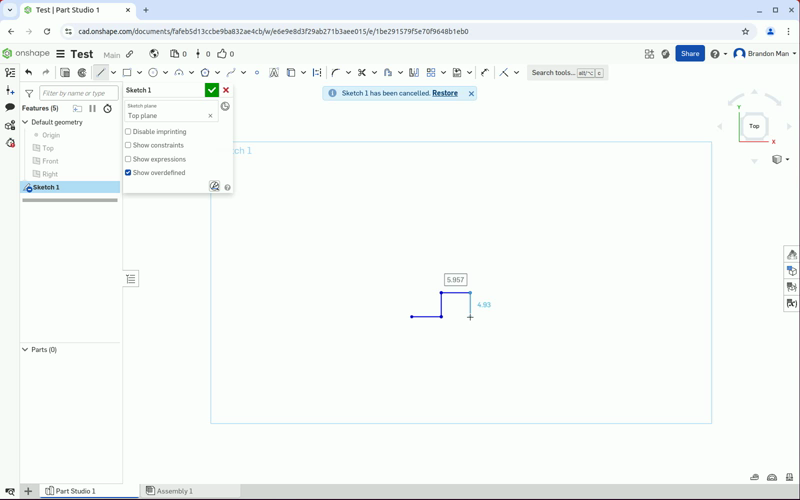
key_up(shift)
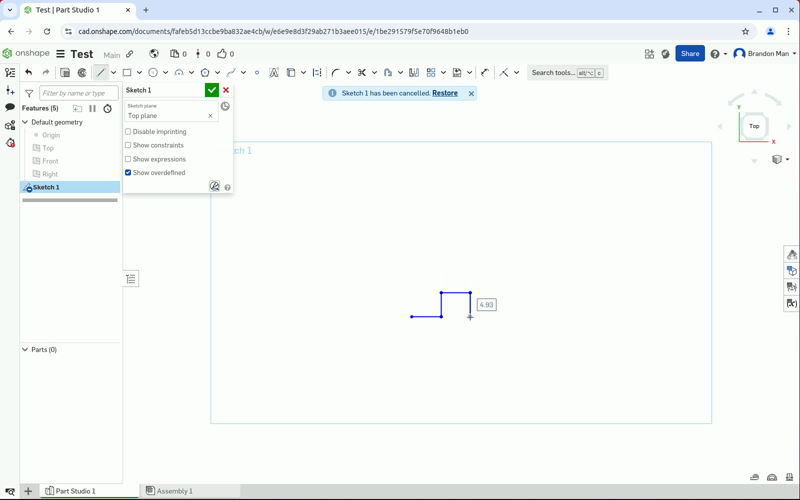
key_down(shift)
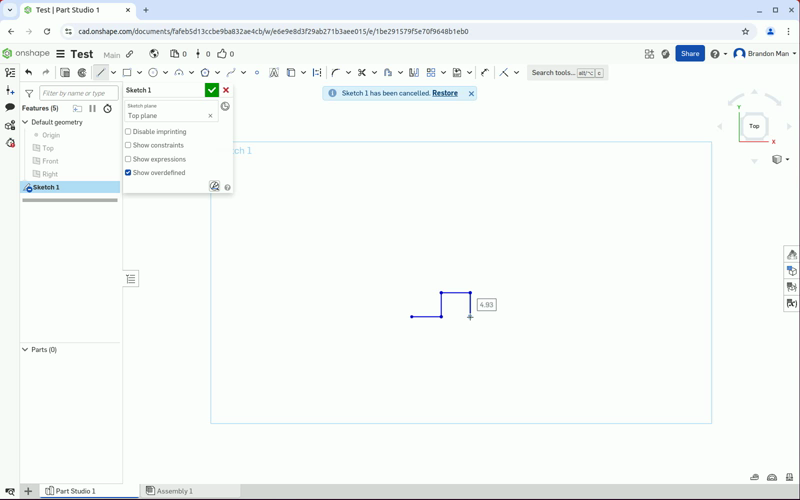
mouse_move(500, 316)
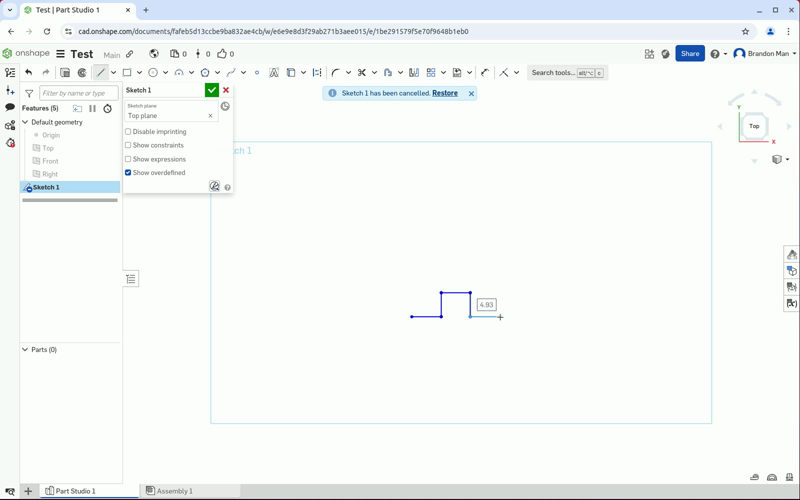
mouse_move(499, 316)
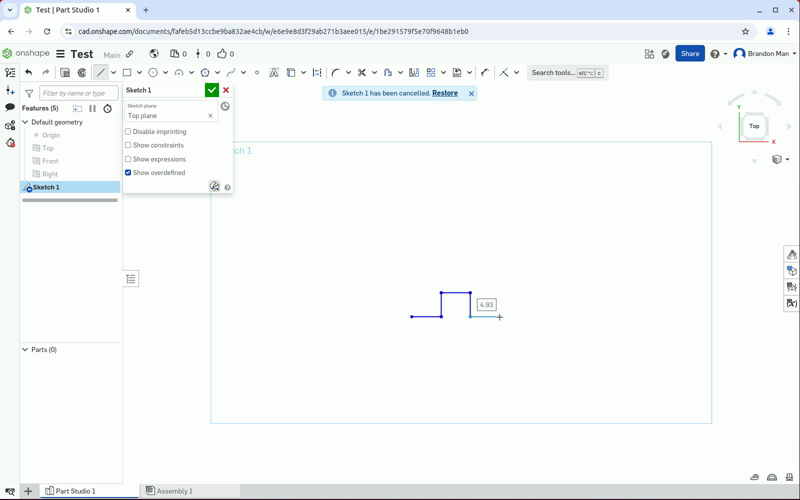
click(499, 316)
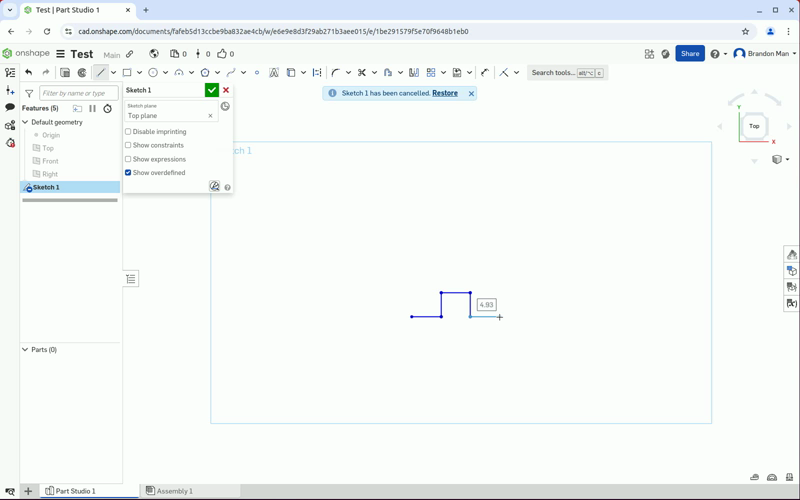
key_up(shift)
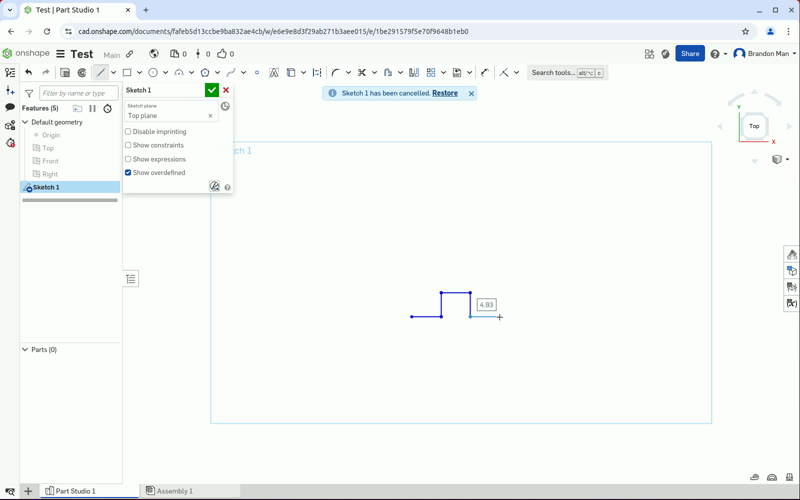
key_down(shift)
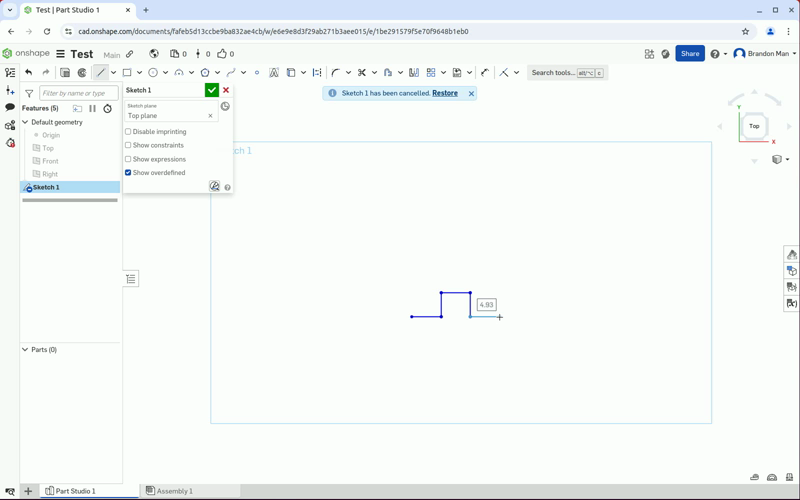
mouse_move(499, 243)
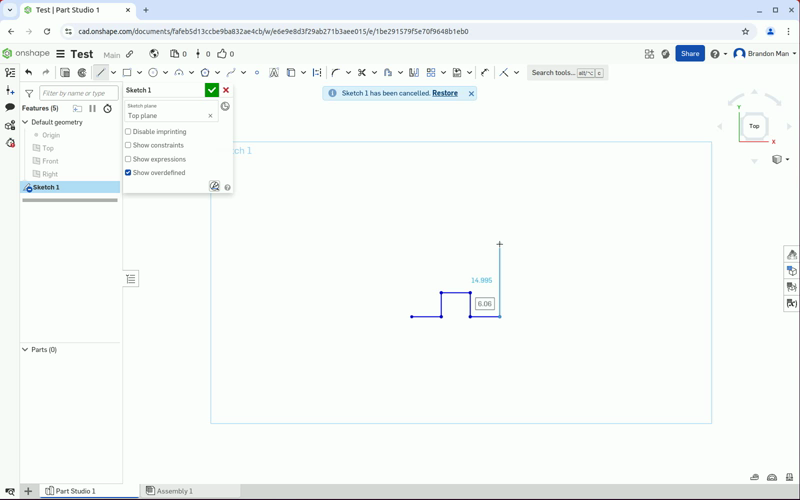
click(499, 243)
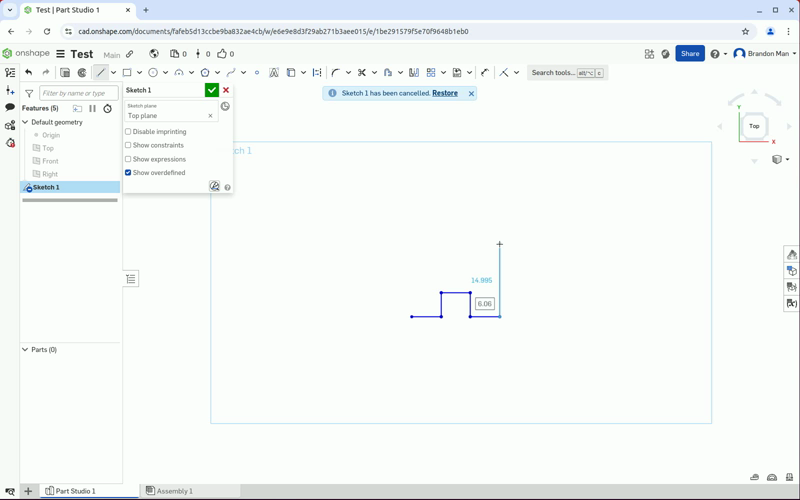
key_up(shift)
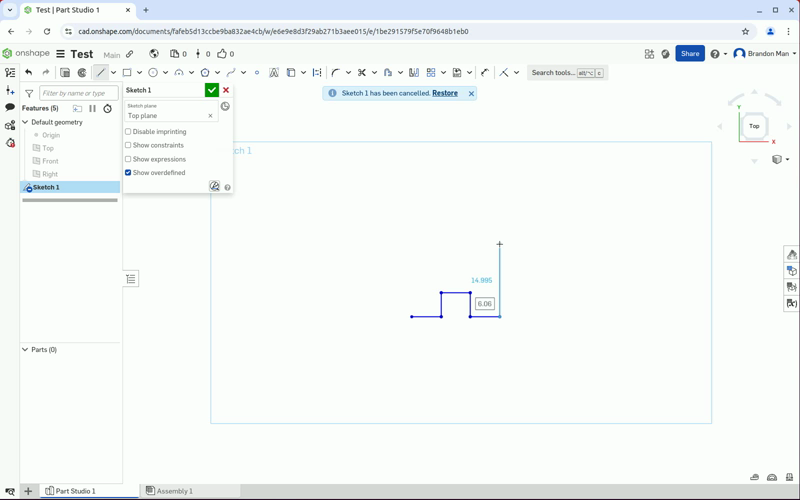
key_down(shift)
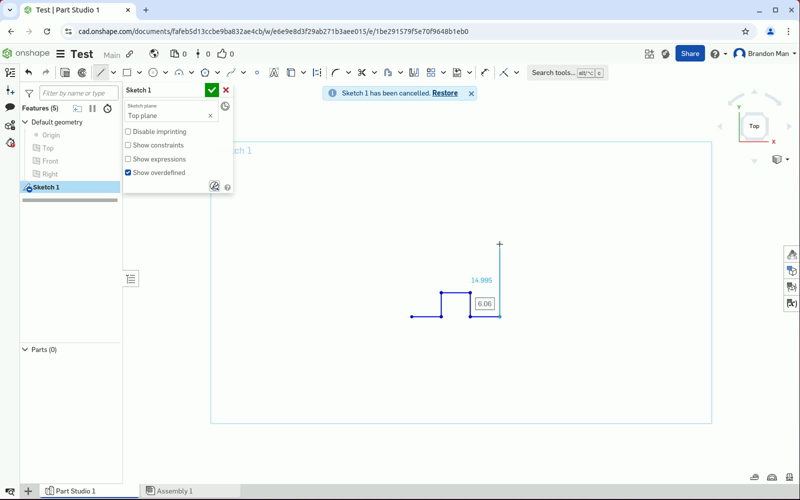
mouse_move(411, 243)
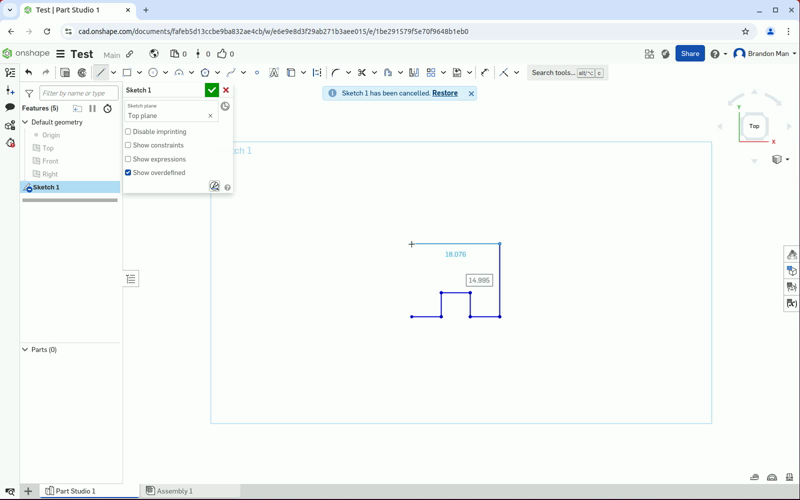
click(411, 243)
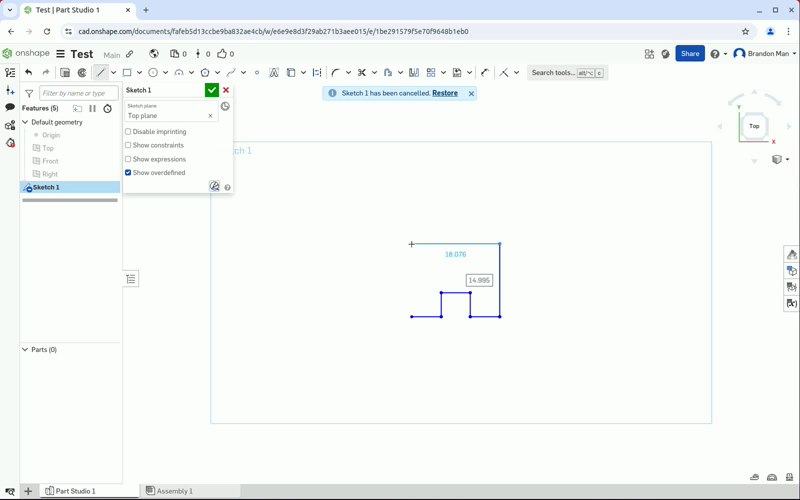
key_up(shift)
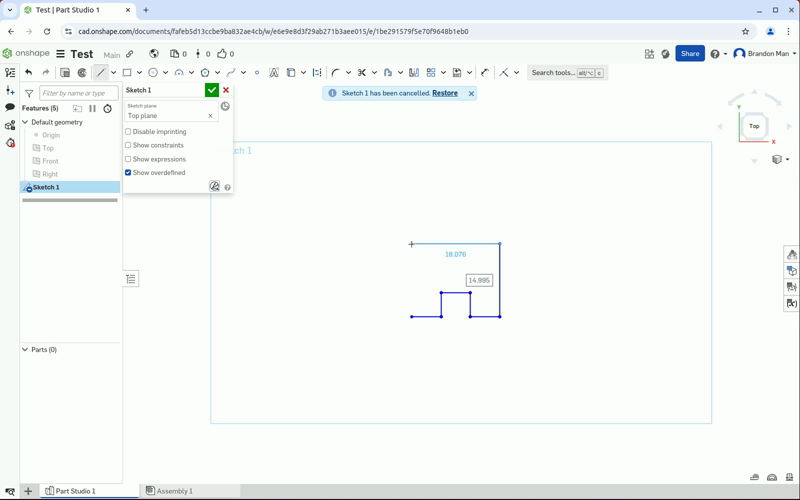
key_down(shift)
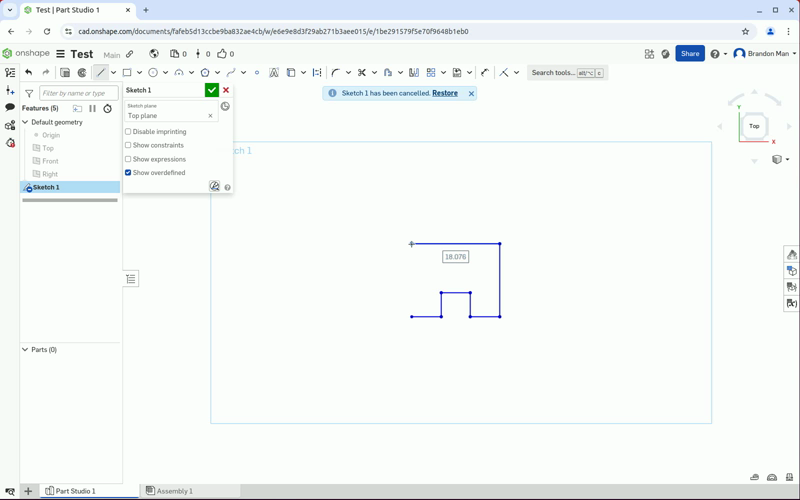
mouse_move(411, 316)
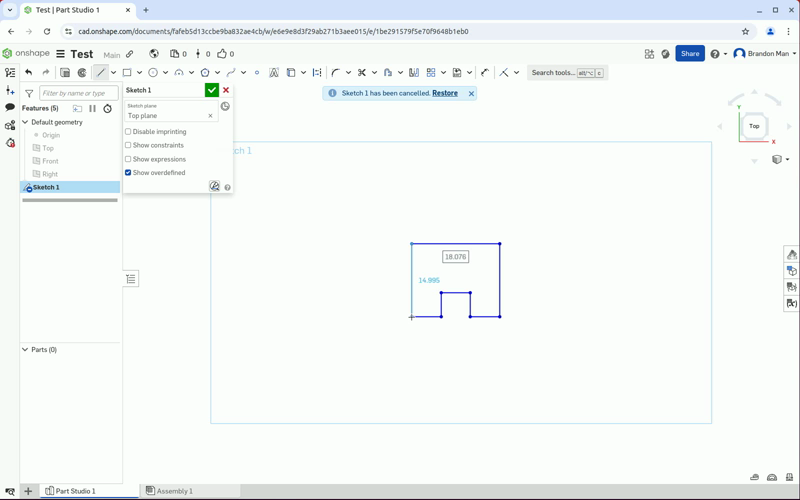
key_up(shift)
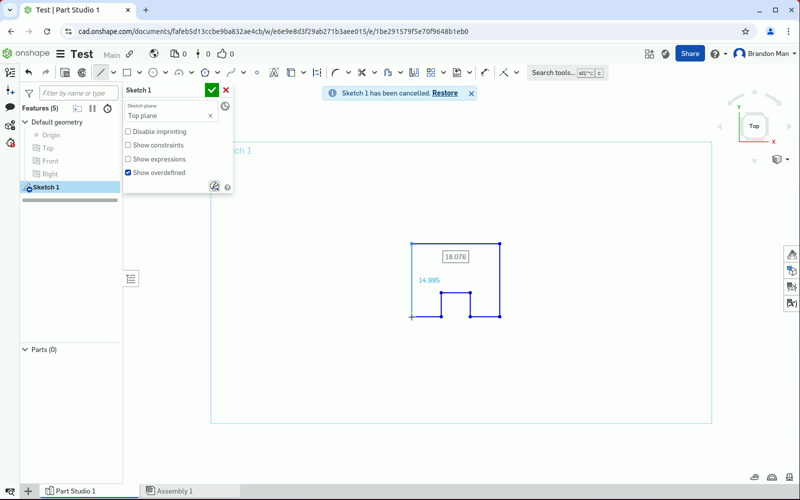
click(411, 316)
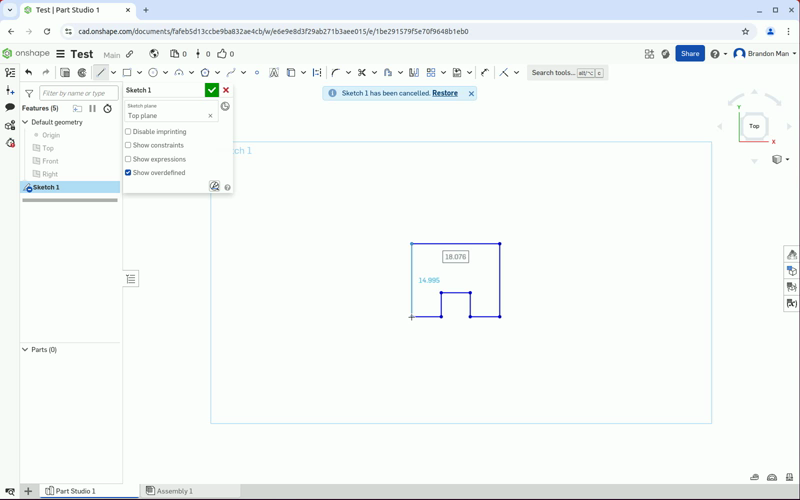
key(esc)
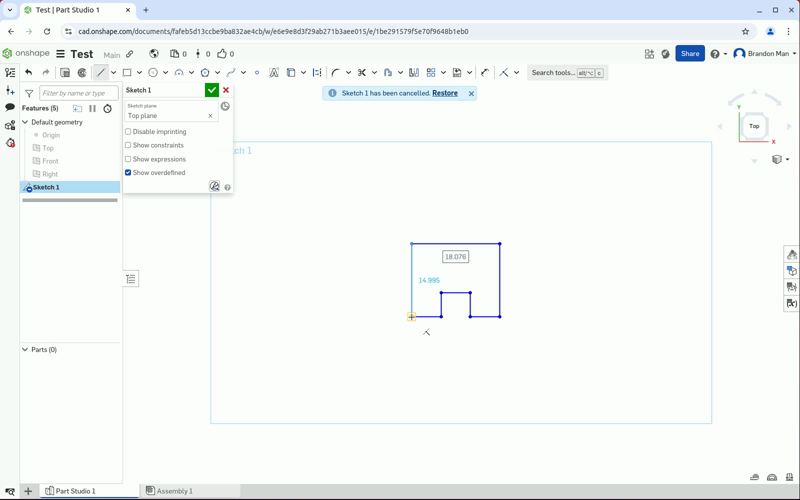
mouse_move(475, 261)
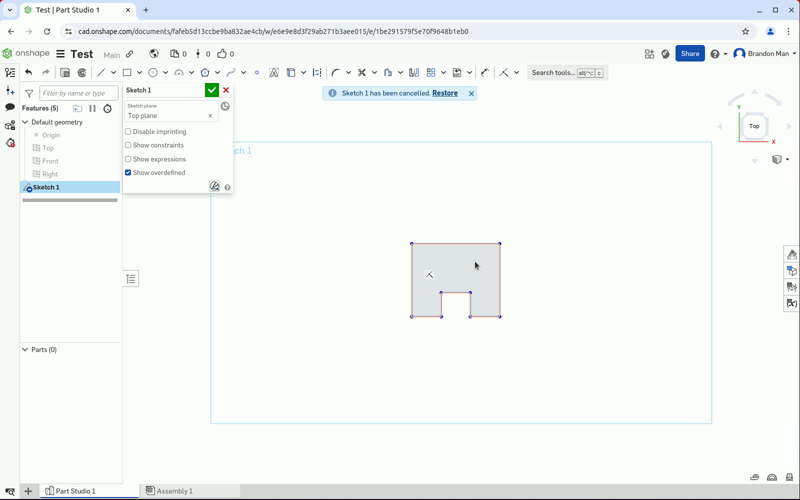
click(475, 261)
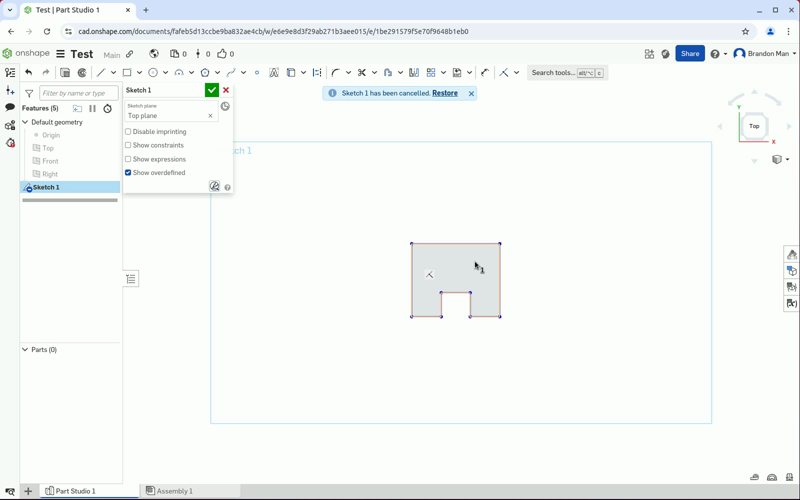
mouse_move(73, 352)
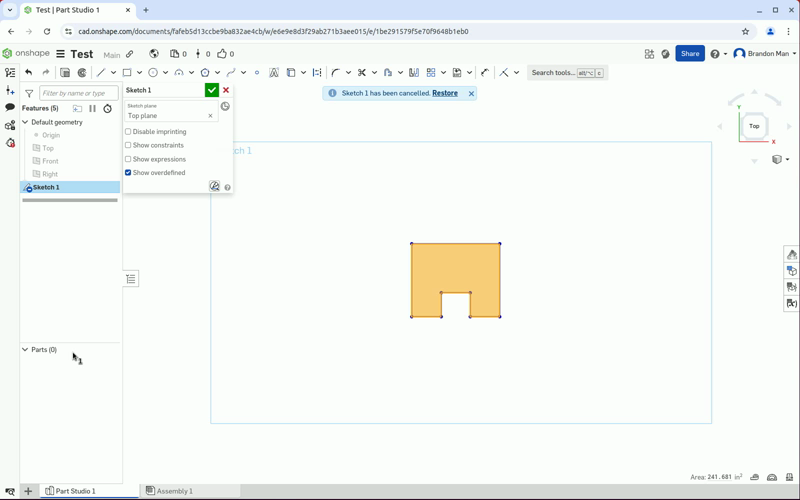
key(shift+y)
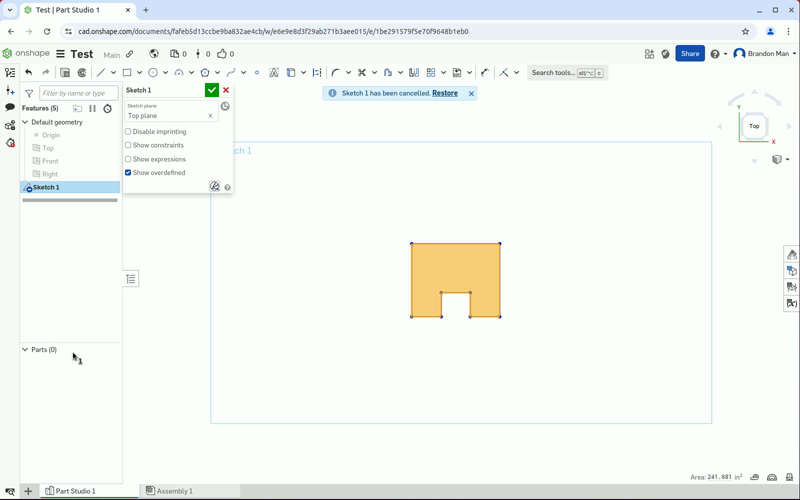
key(shift+e)
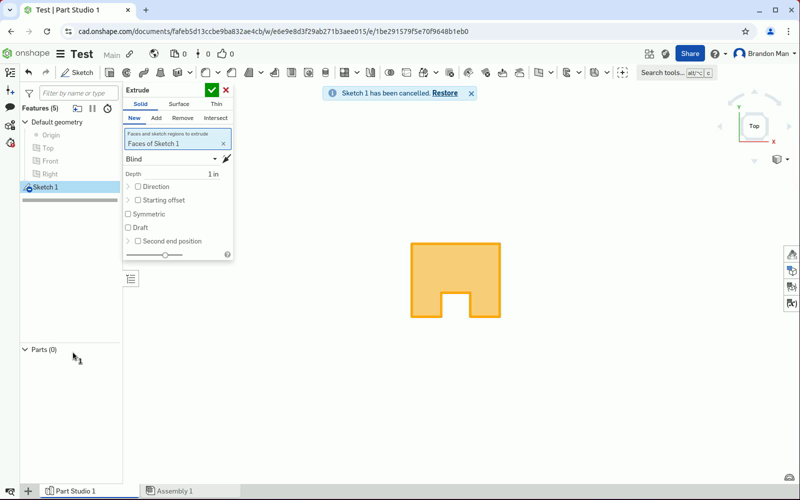
mouse_move(143, 106)
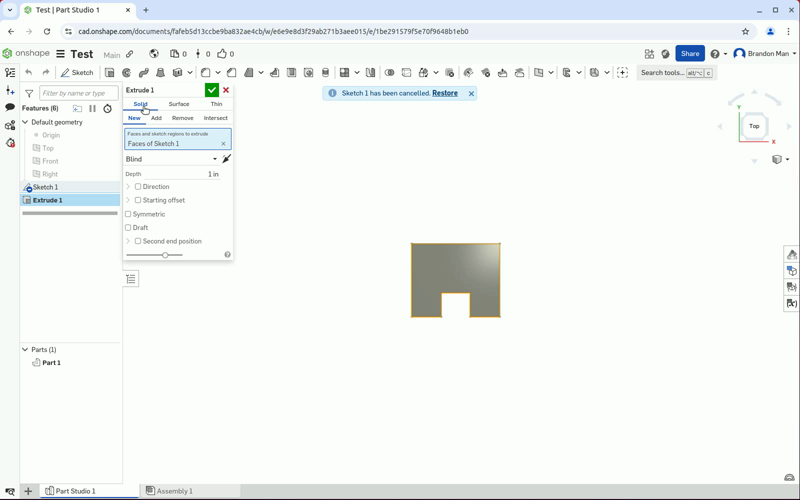
click(143, 106)
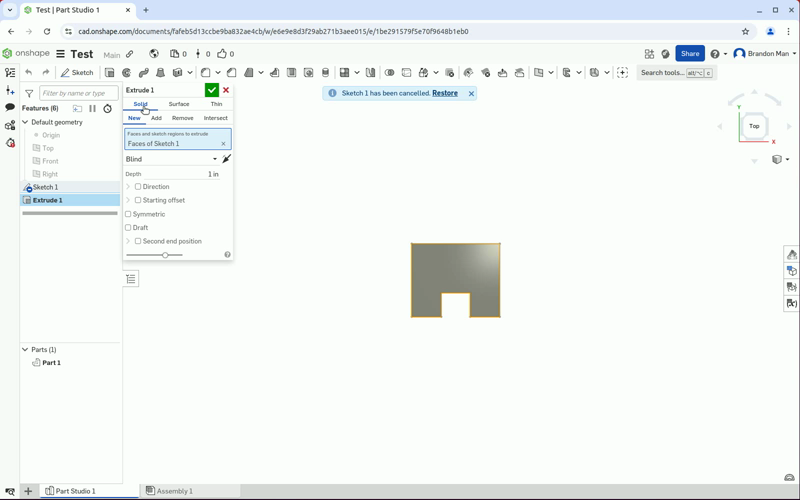
mouse_move(137, 120)
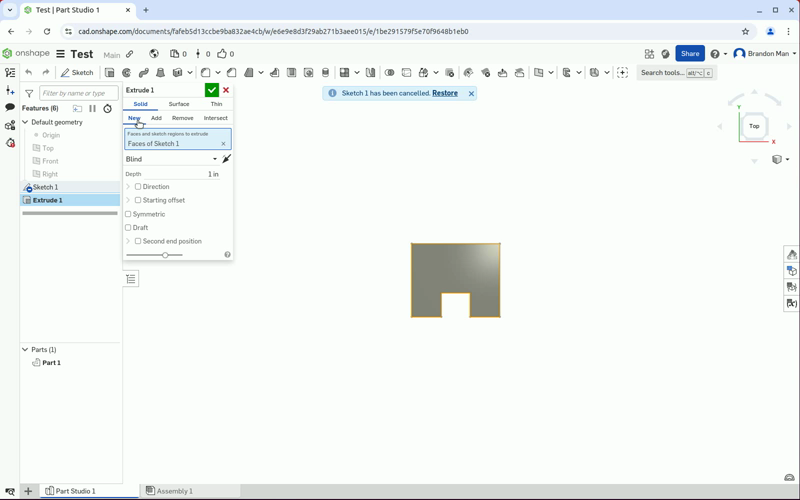
click(137, 120)
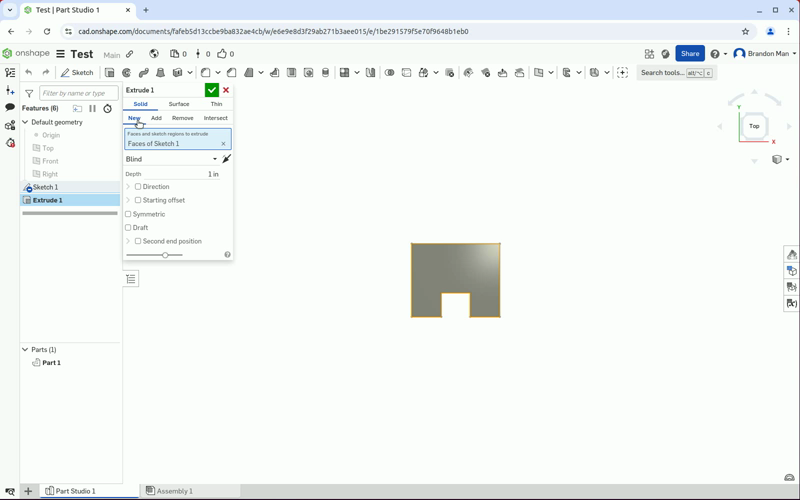
key(tab, 4)
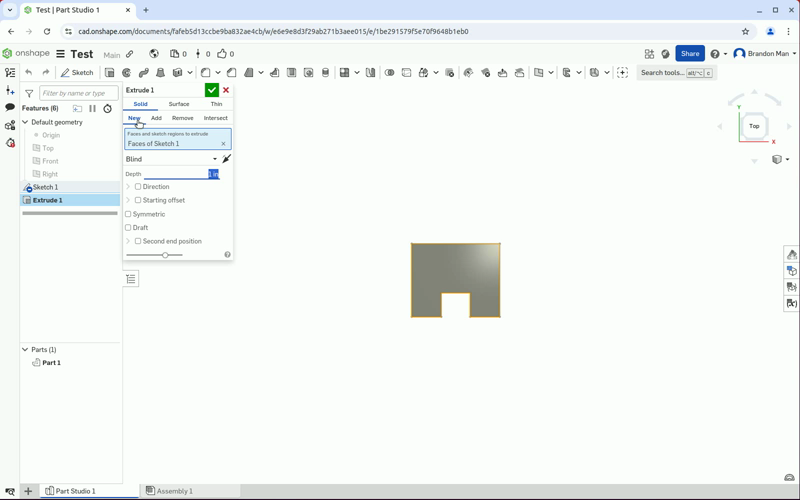
text(3.851)
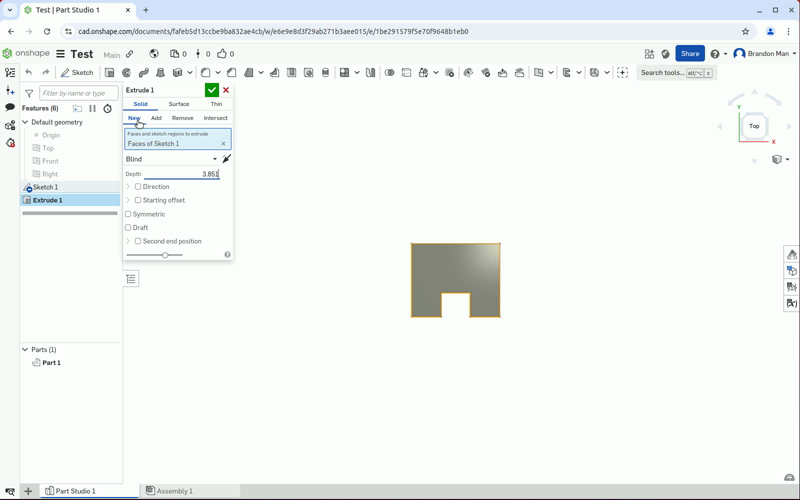
key(enter)
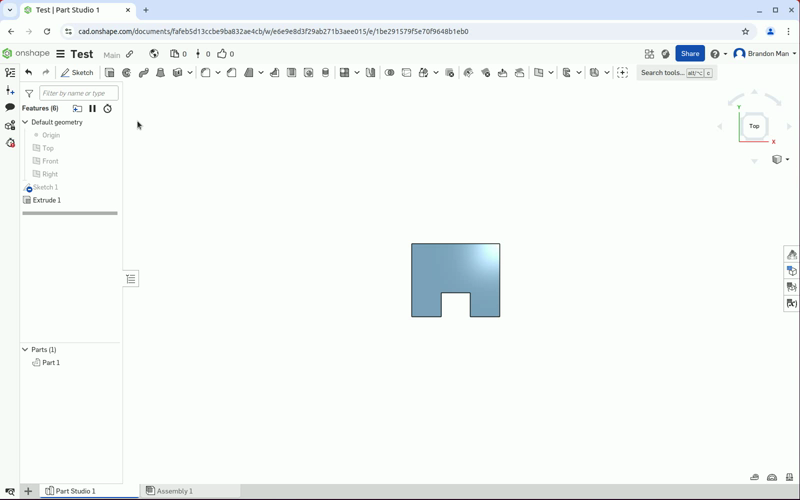
key(shift+h)
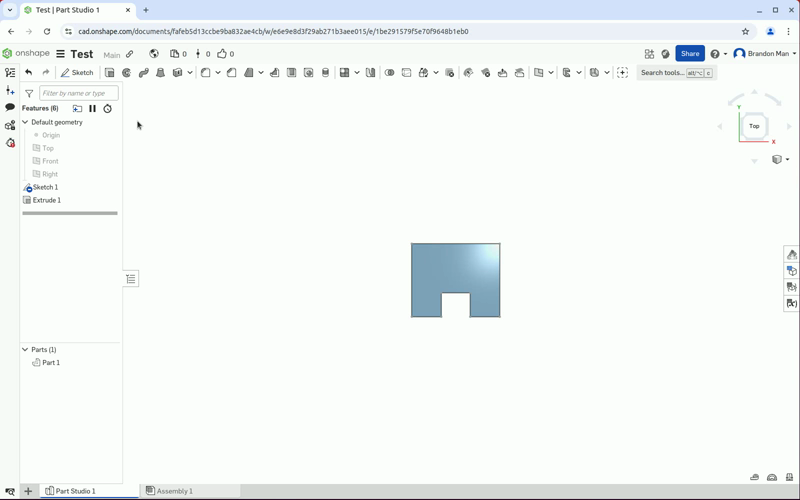
key(shift+h)
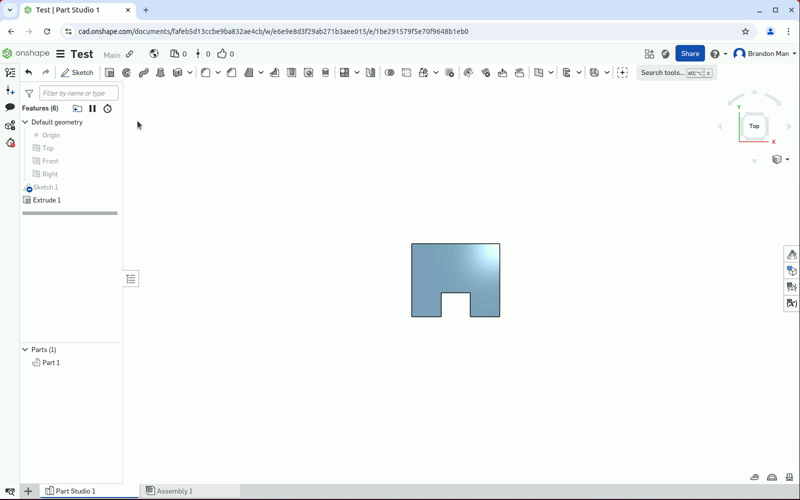
mouse_move(73, 189)
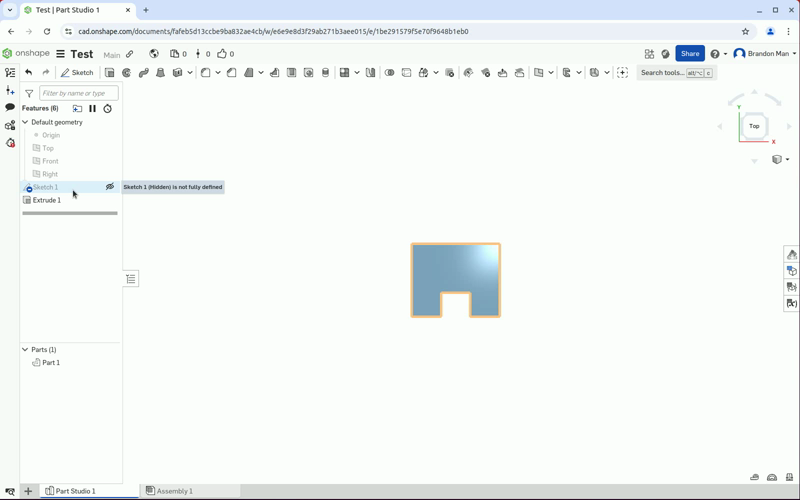
click(73, 189)
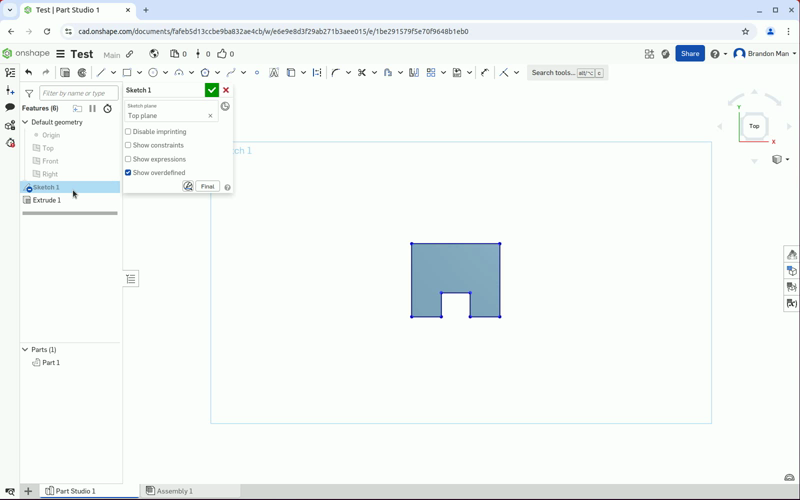
mouse_move(229, 92)
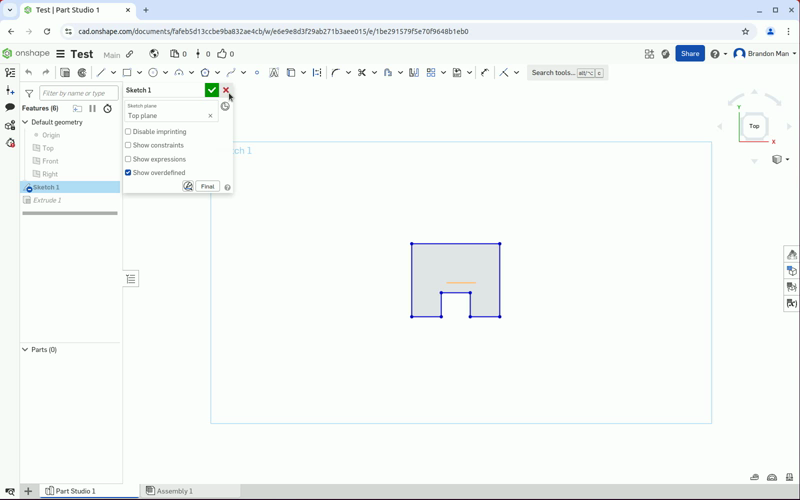
click(229, 92)
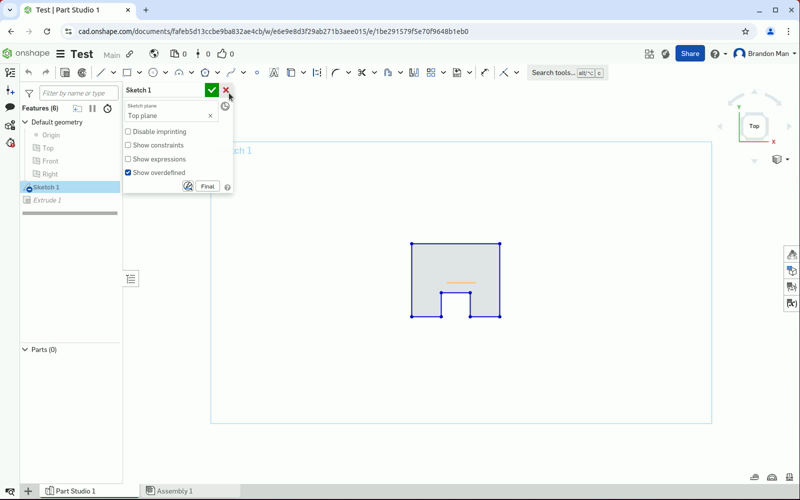
key(shift+s)
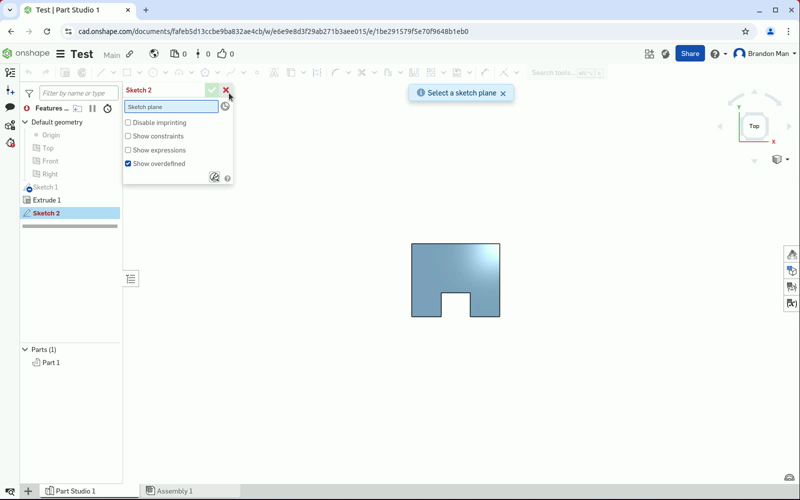
mouse_move(73, 150)
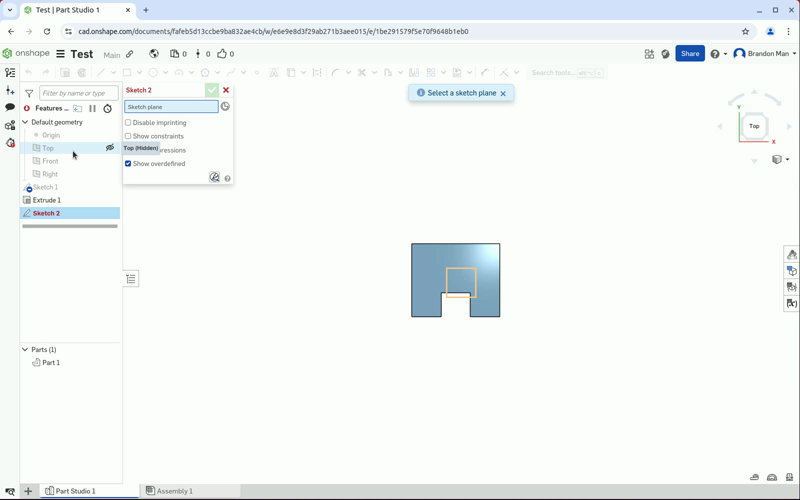
click(73, 150)
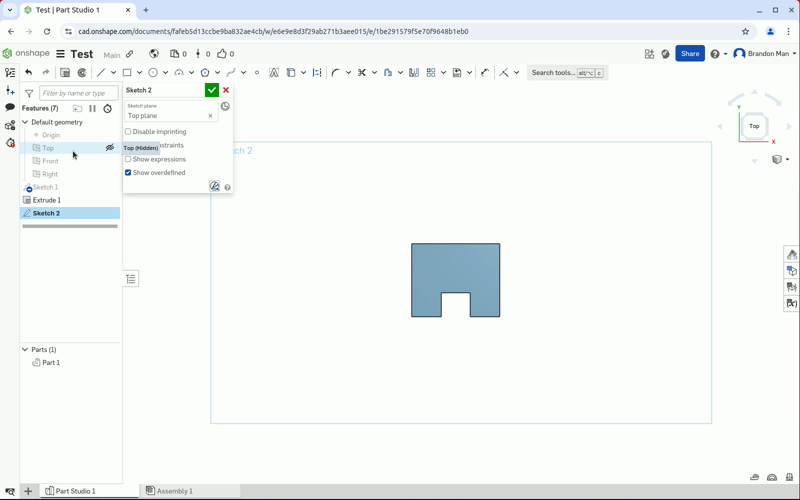
mouse_move(73, 352)
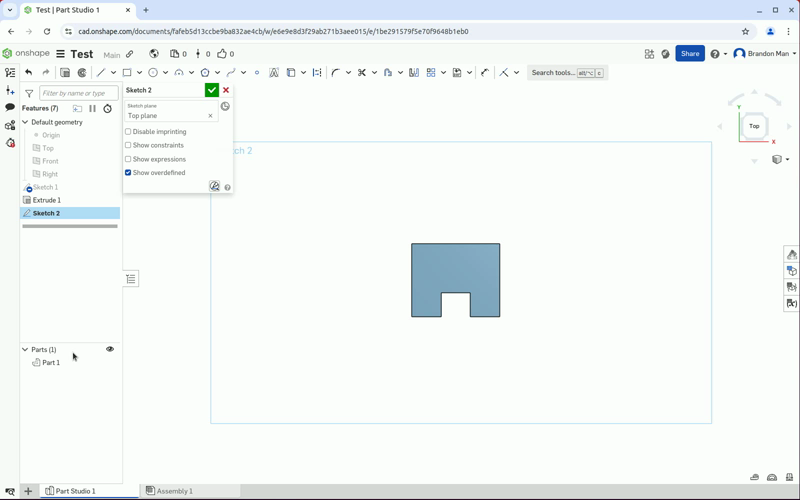
key(y)
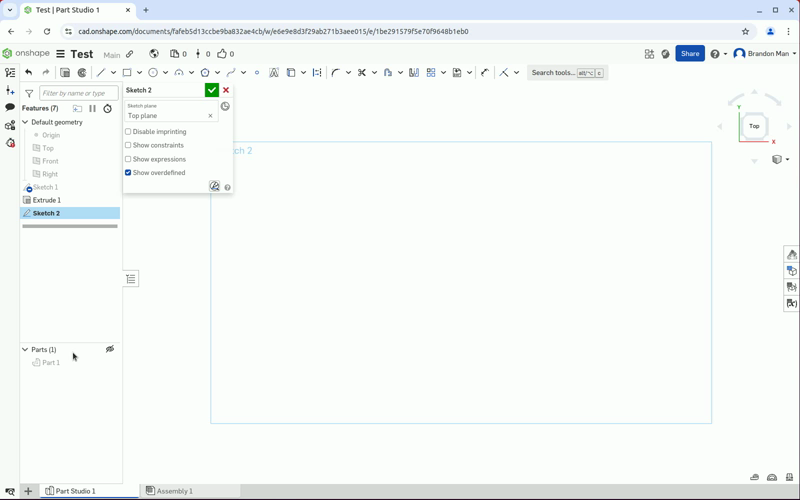
key(l)
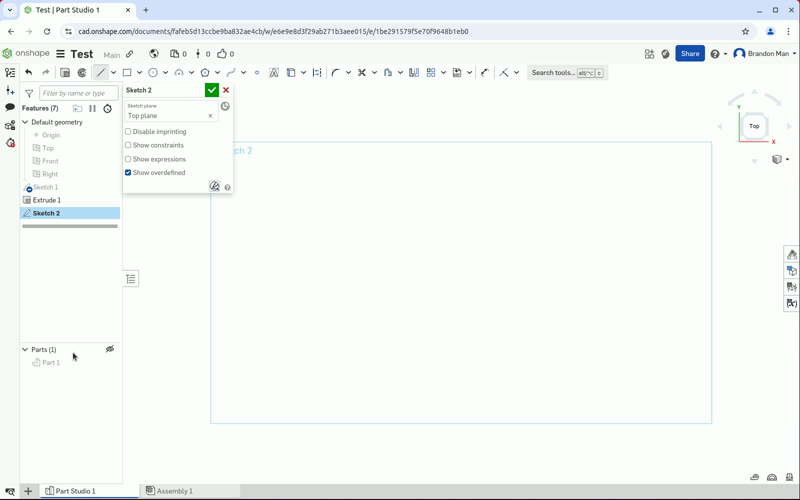
key_down(shift)
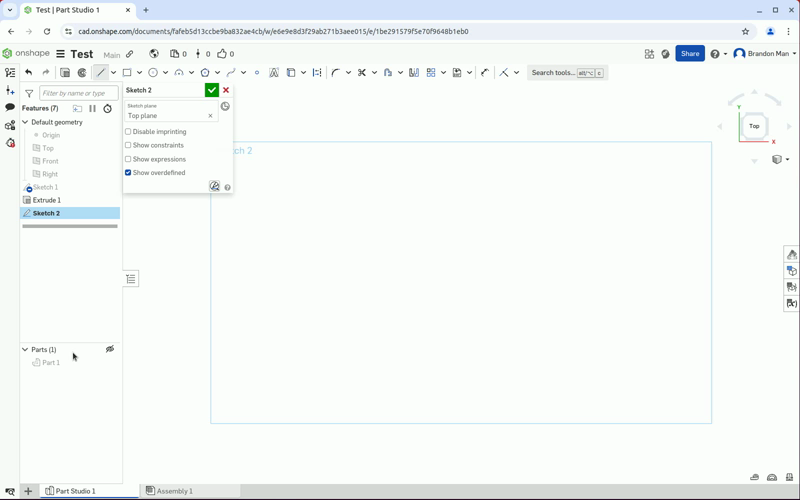
mouse_move(411, 243)
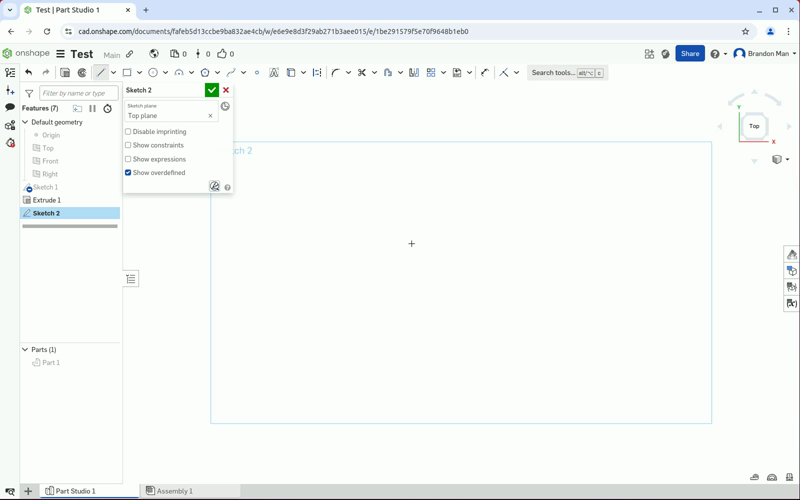
click(411, 243)
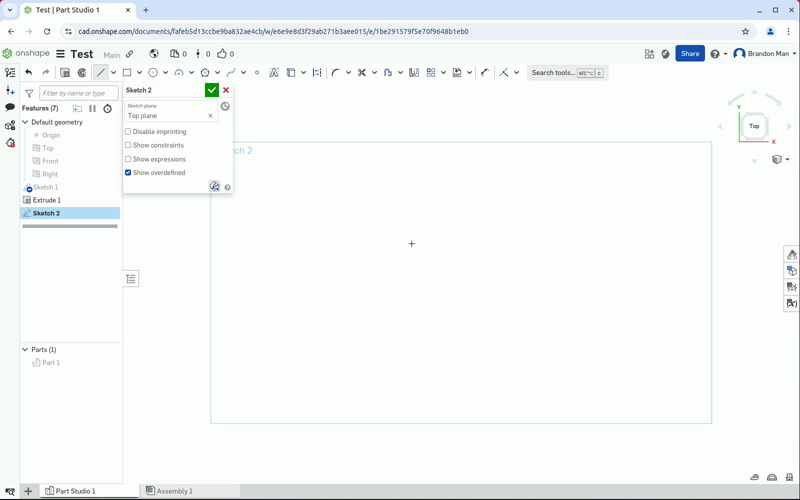
key_up(shift)
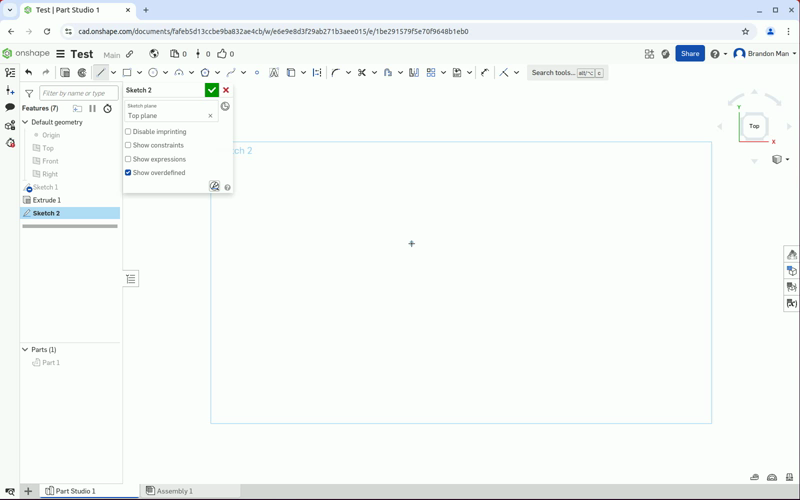
key_down(shift)
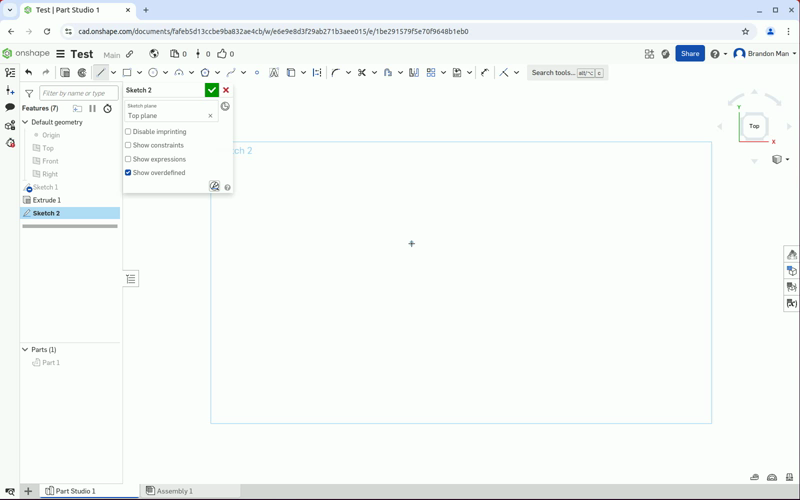
mouse_move(499, 243)
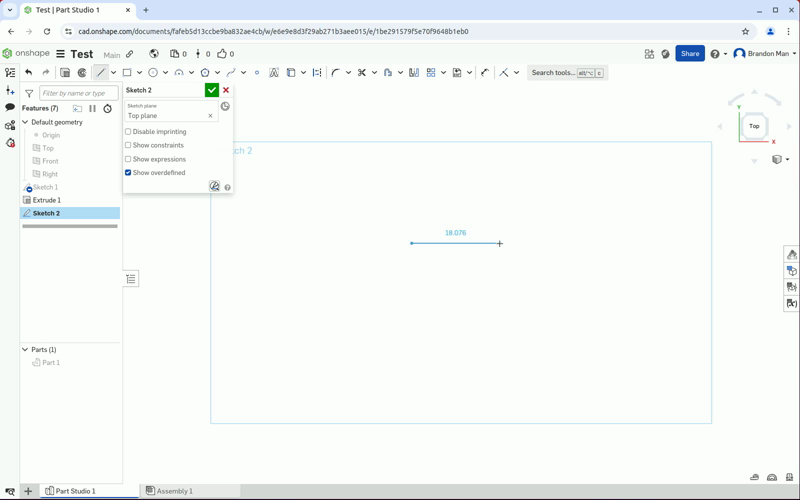
click(499, 243)
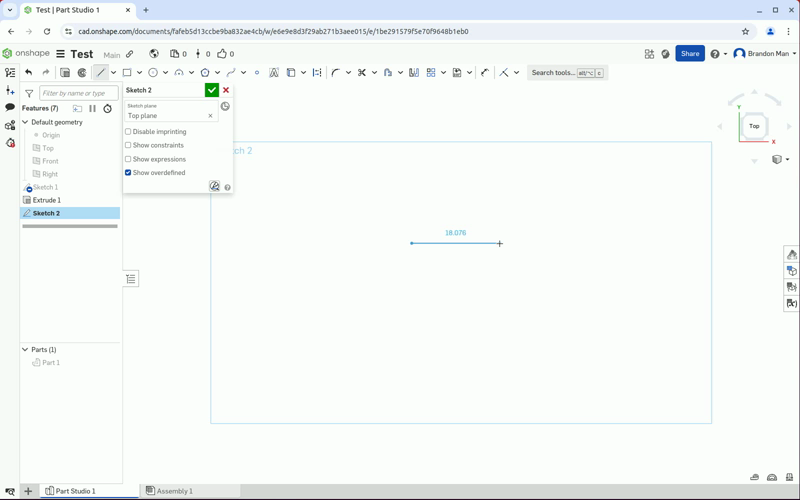
key_up(shift)
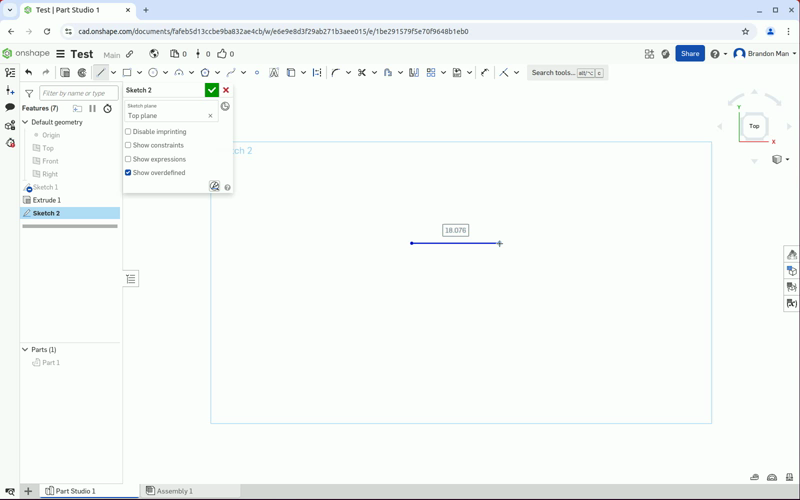
key_down(shift)
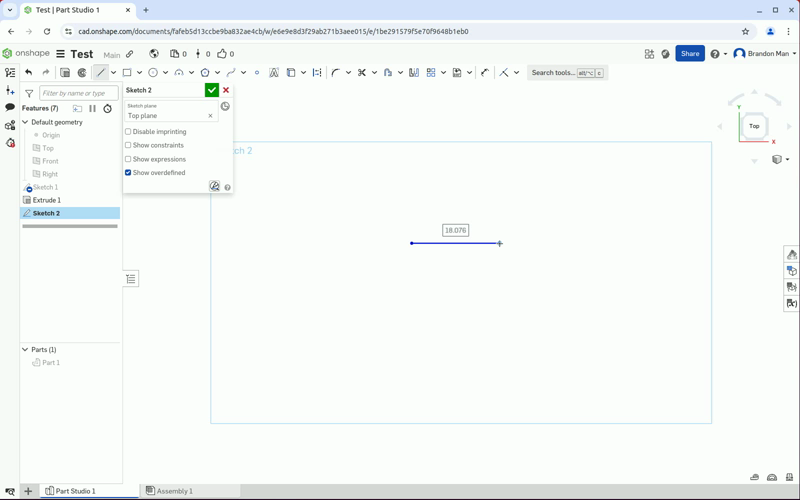
mouse_move(499, 169)
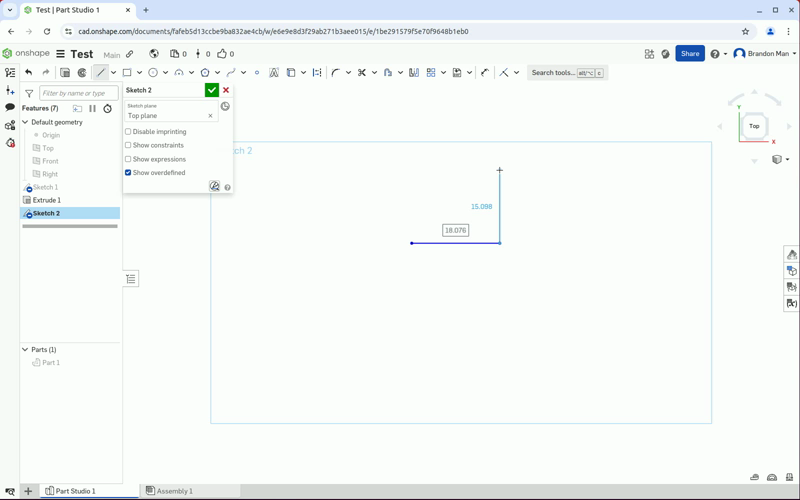
click(499, 169)
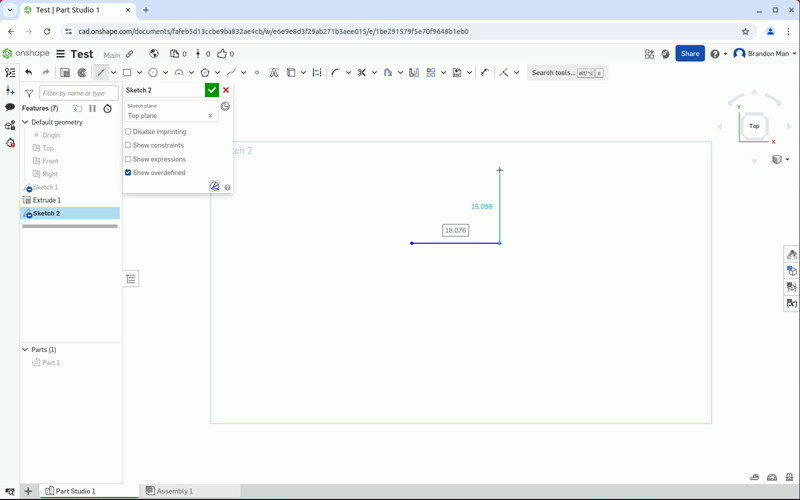
key_up(shift)
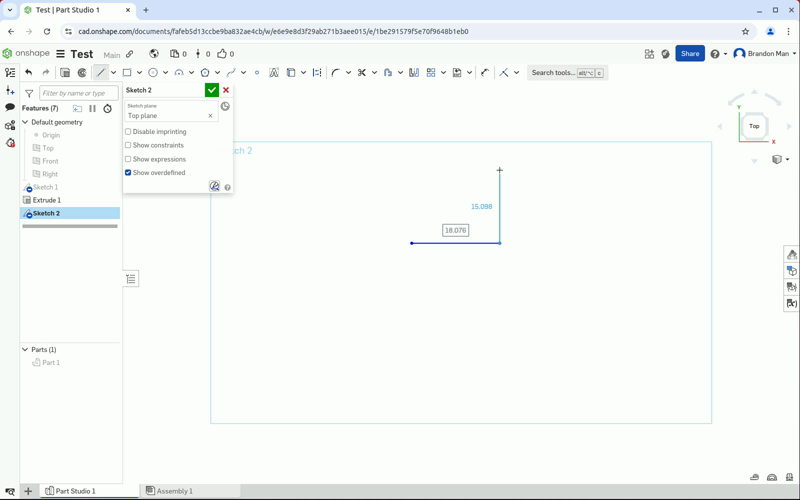
key_down(shift)
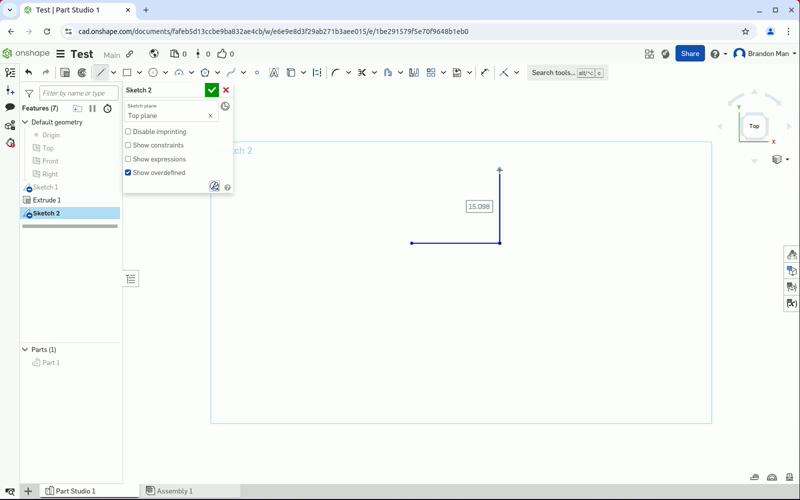
mouse_move(529, 169)
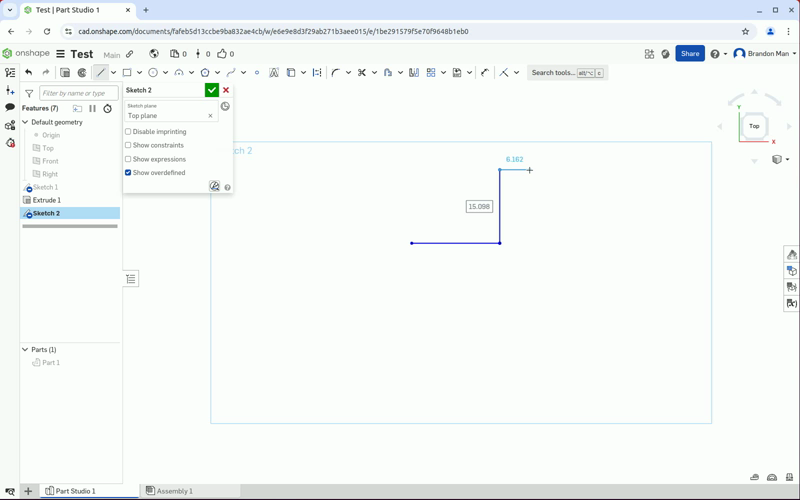
mouse_move(470, 169)
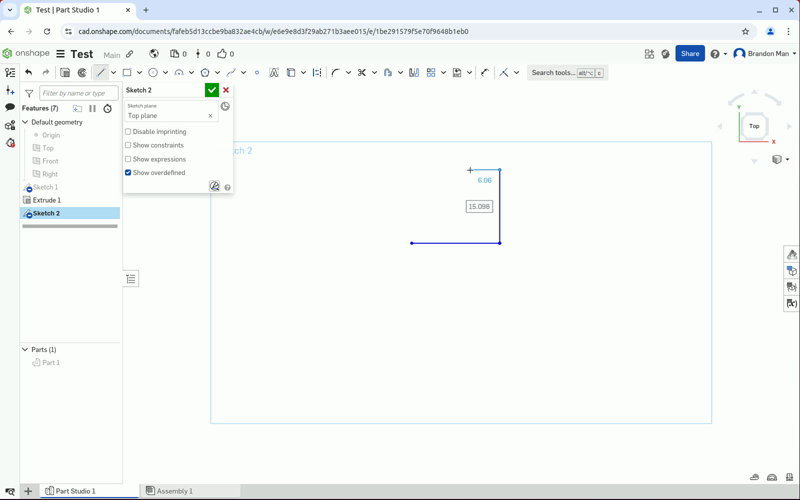
click(470, 169)
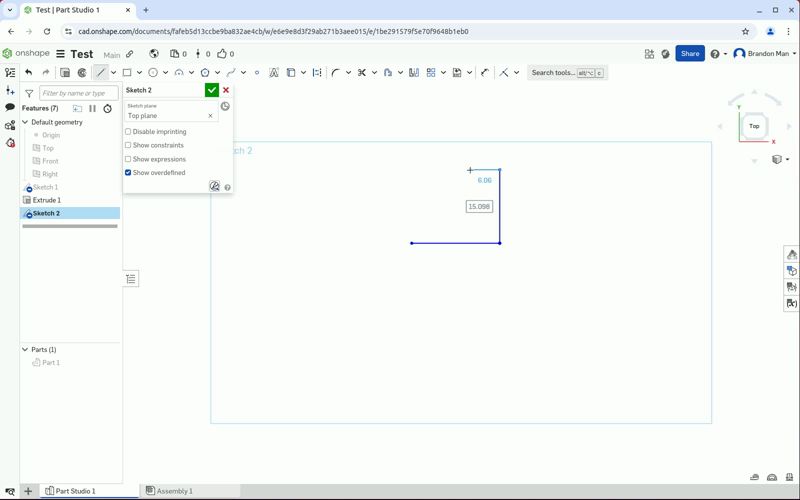
key_up(shift)
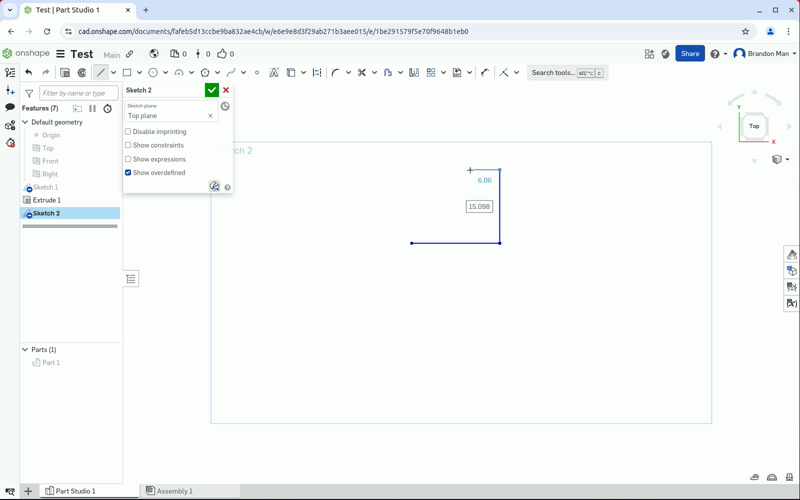
key_down(shift)
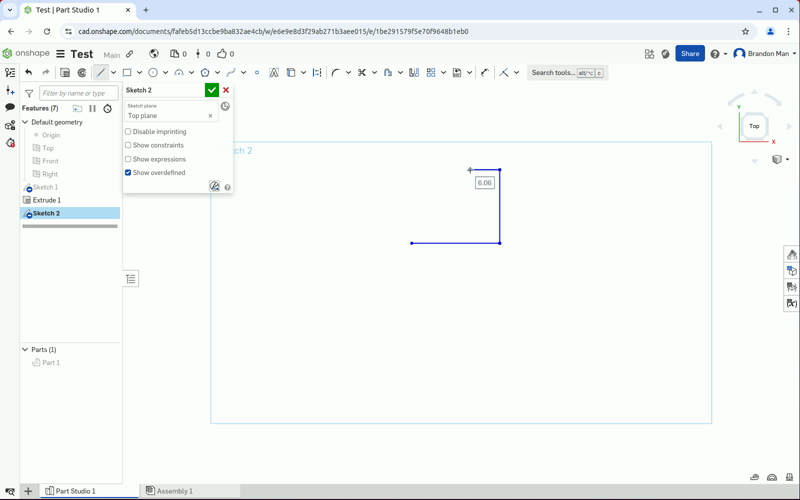
mouse_move(500, 169)
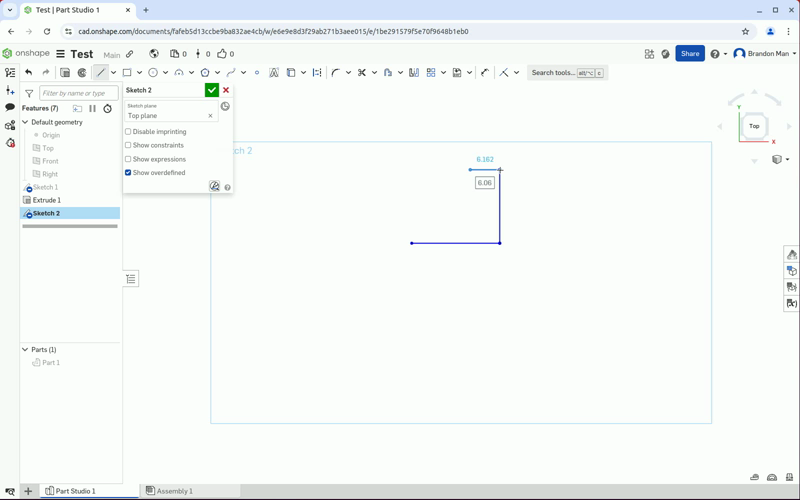
mouse_move(470, 193)
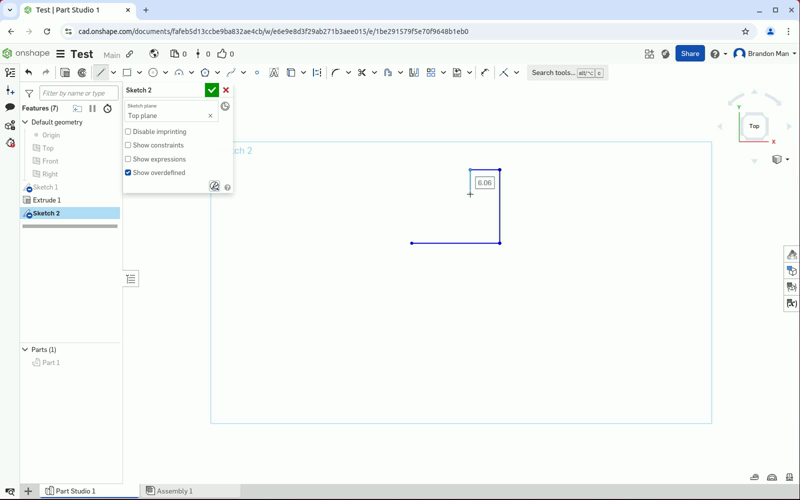
click(470, 193)
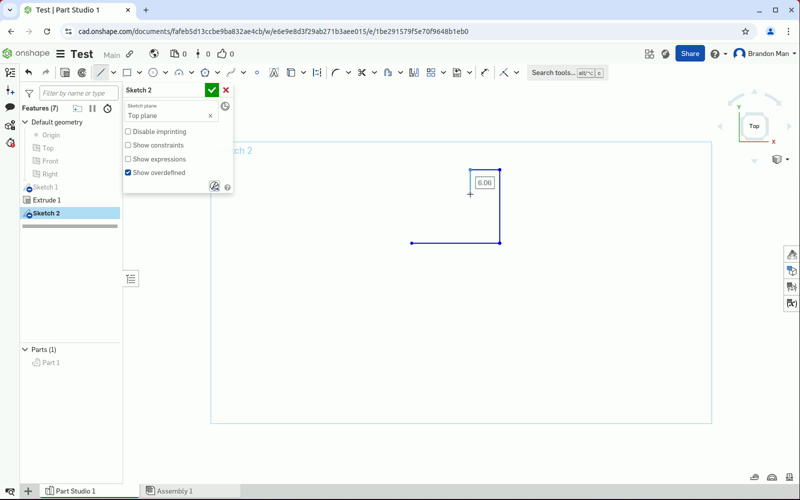
key_up(shift)
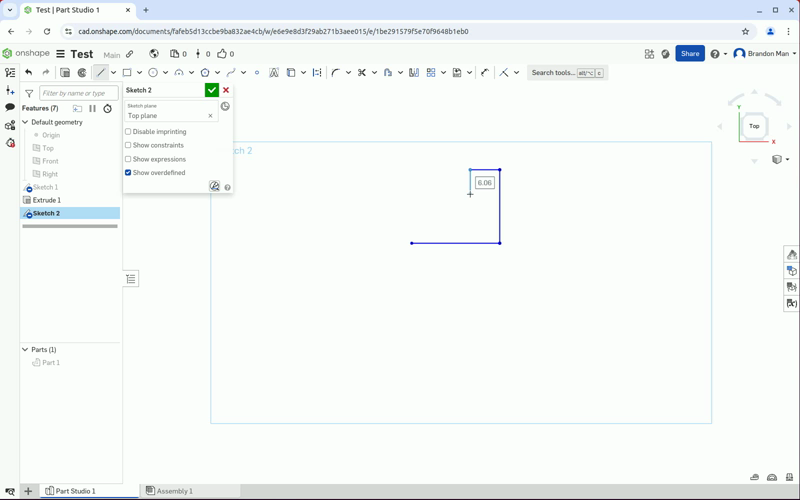
key_down(shift)
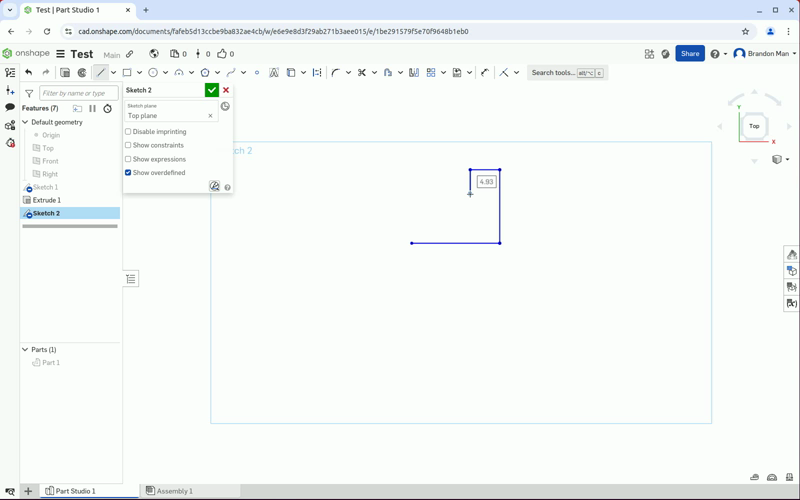
mouse_move(500, 193)
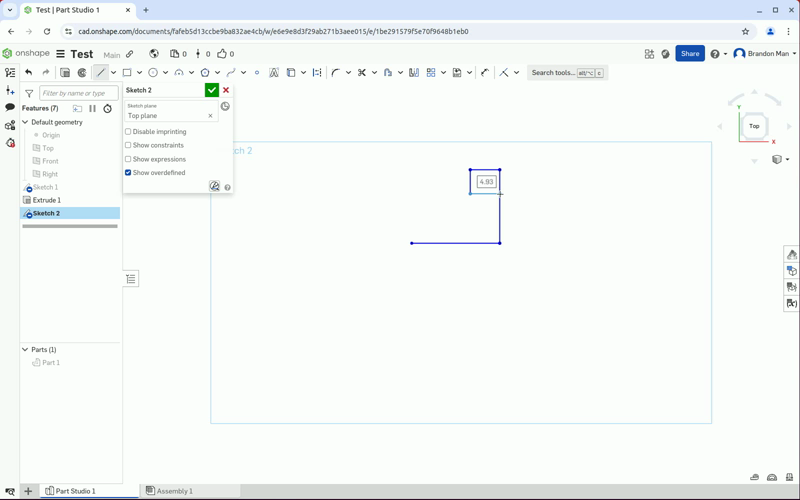
mouse_move(441, 193)
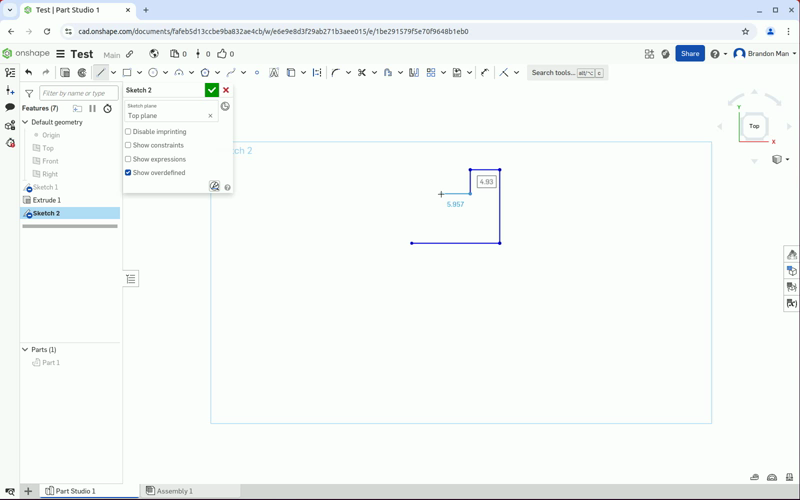
click(441, 193)
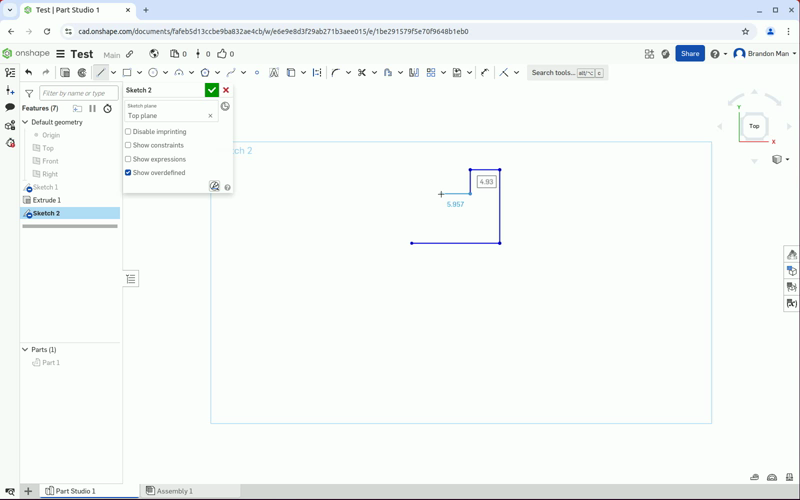
key_up(shift)
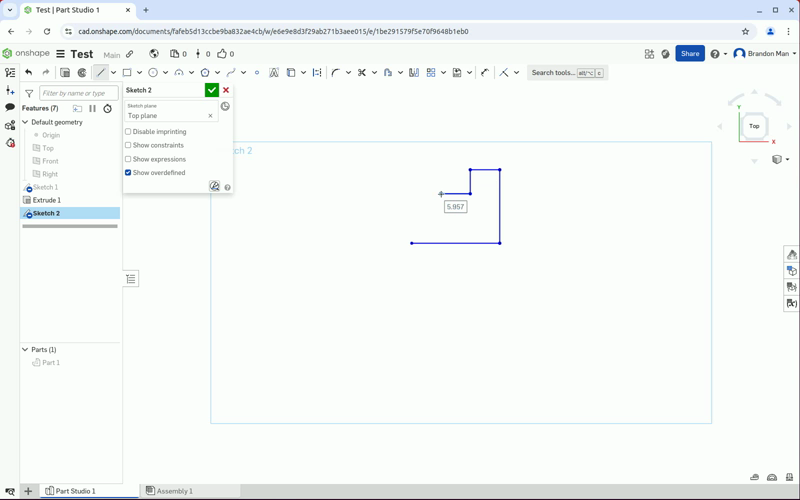
key_down(shift)
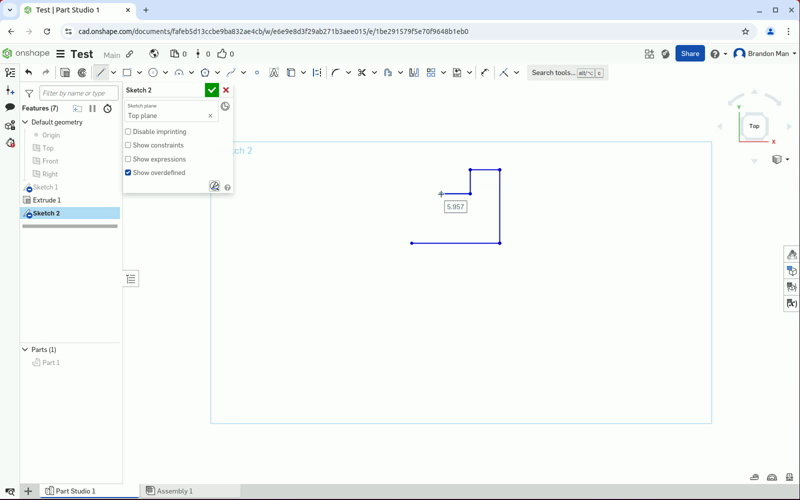
mouse_move(471, 193)
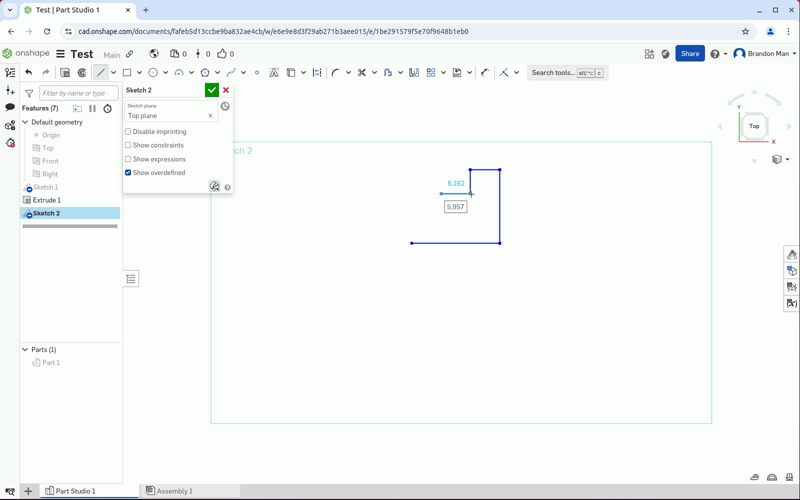
mouse_move(441, 169)
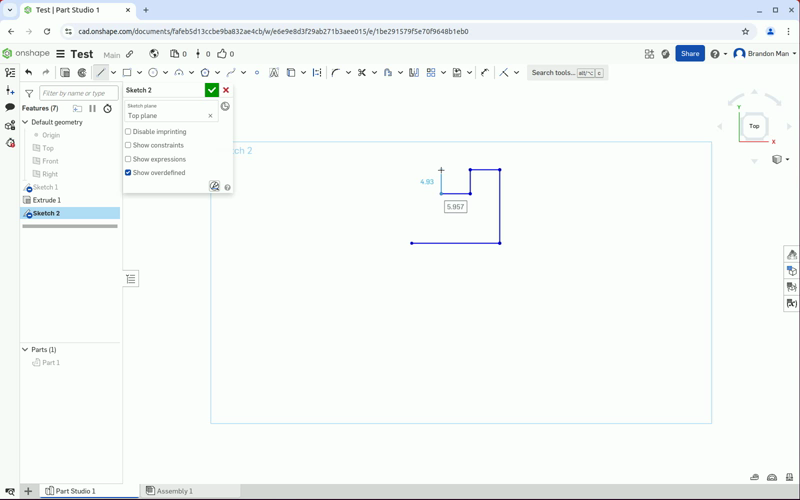
click(441, 169)
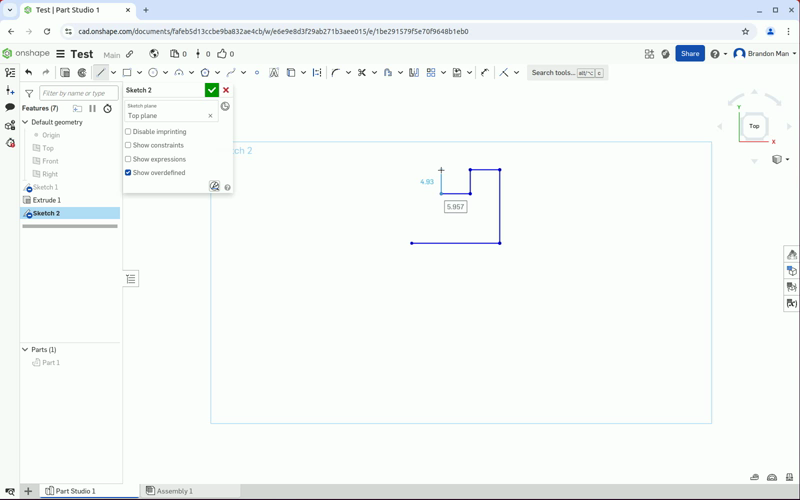
key_up(shift)
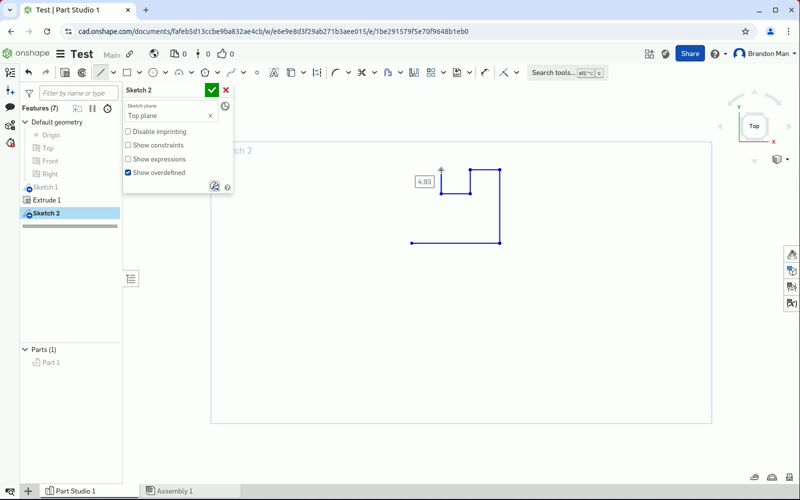
key_down(shift)
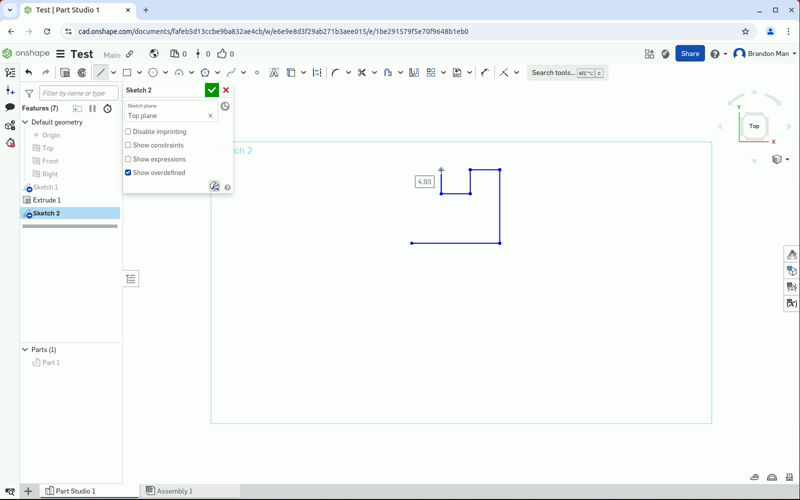
mouse_move(471, 169)
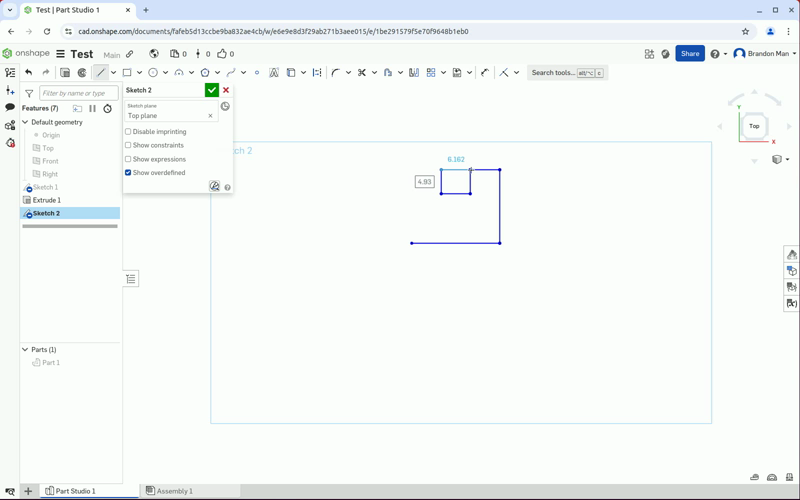
mouse_move(411, 169)
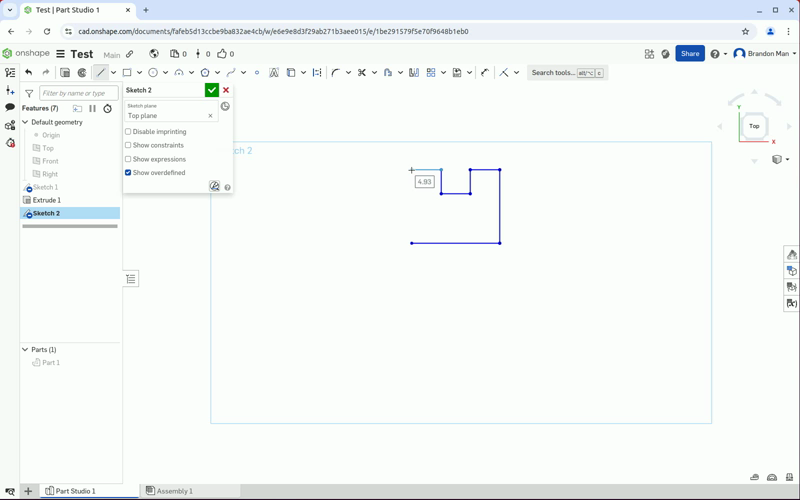
click(411, 169)
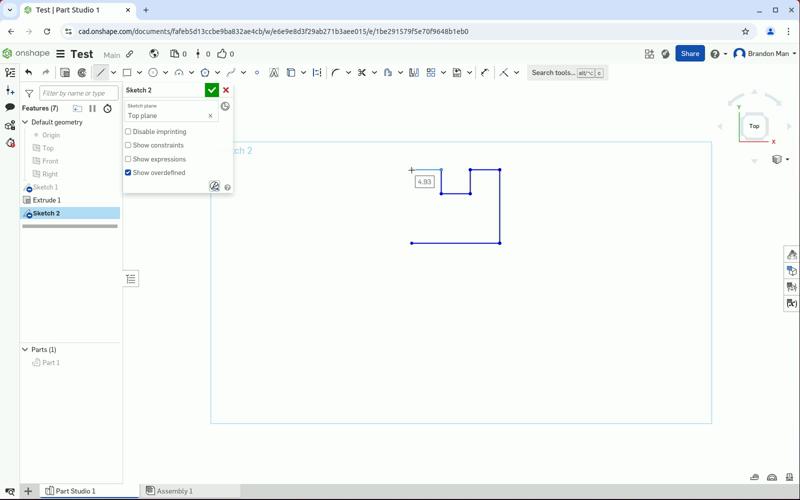
key_up(shift)
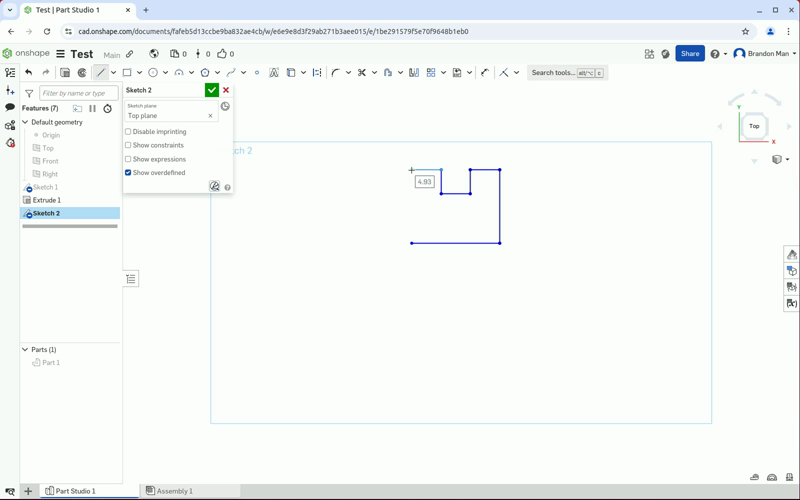
key_down(shift)
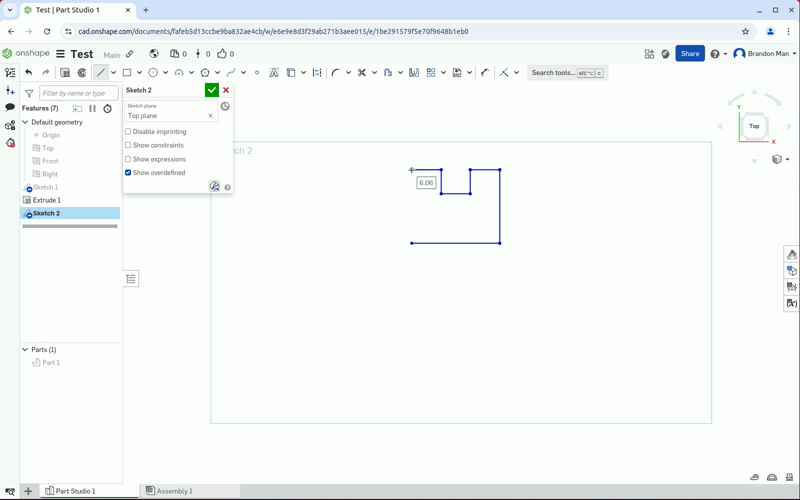
mouse_move(411, 243)
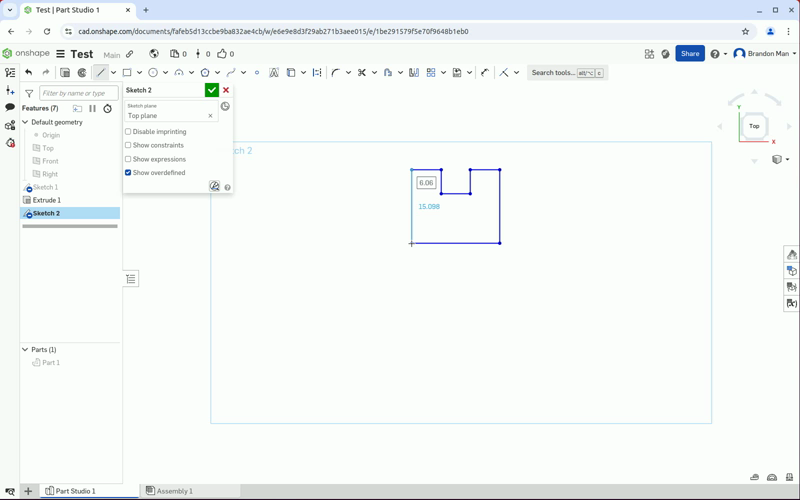
key_up(shift)
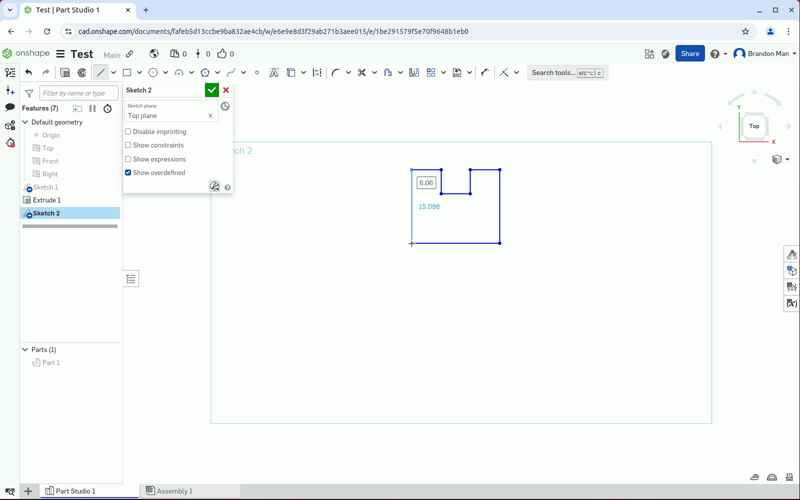
click(411, 243)
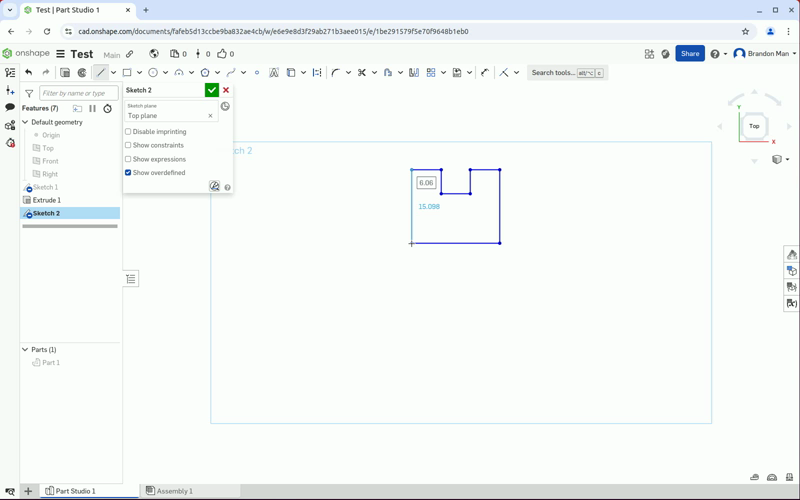
key(esc)
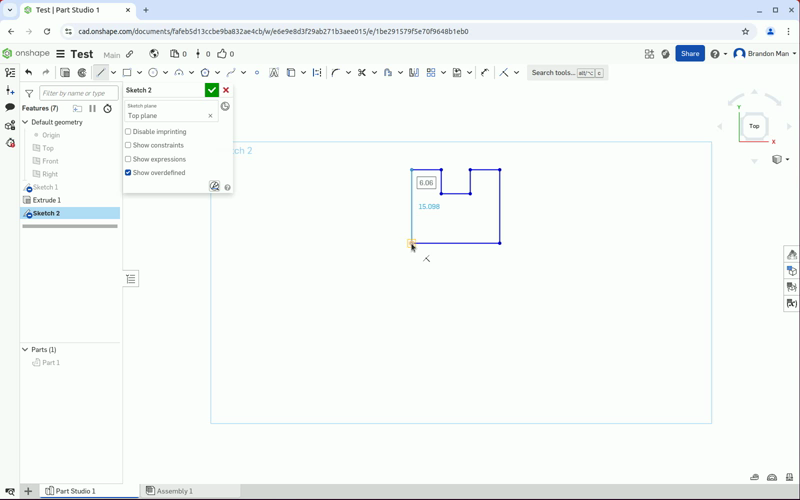
mouse_move(438, 213)
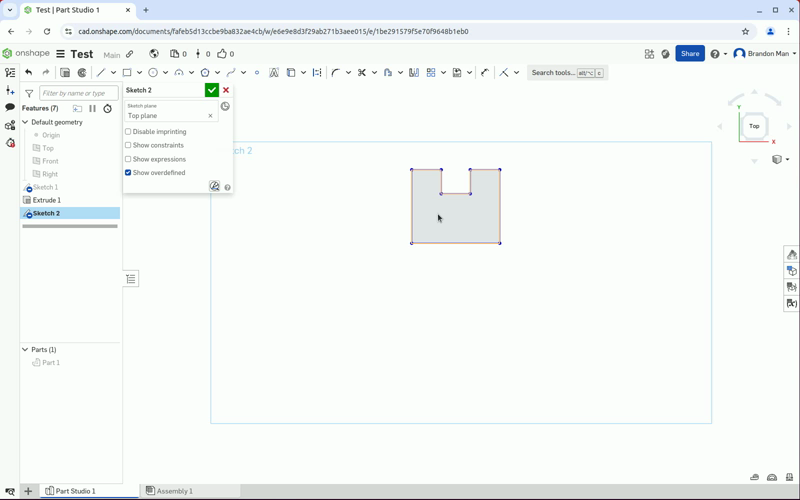
click(438, 213)
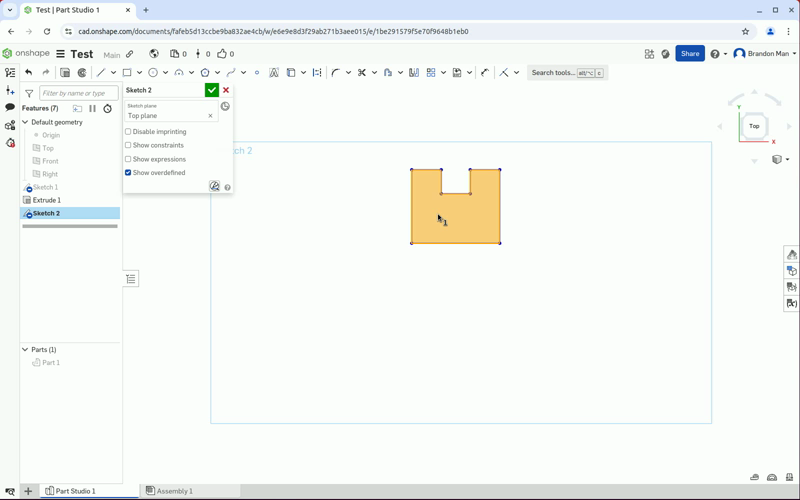
mouse_move(73, 352)
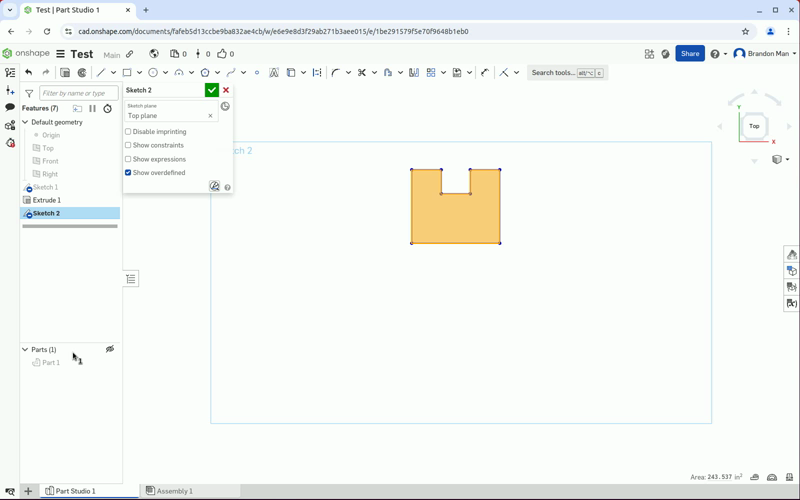
key(shift+y)
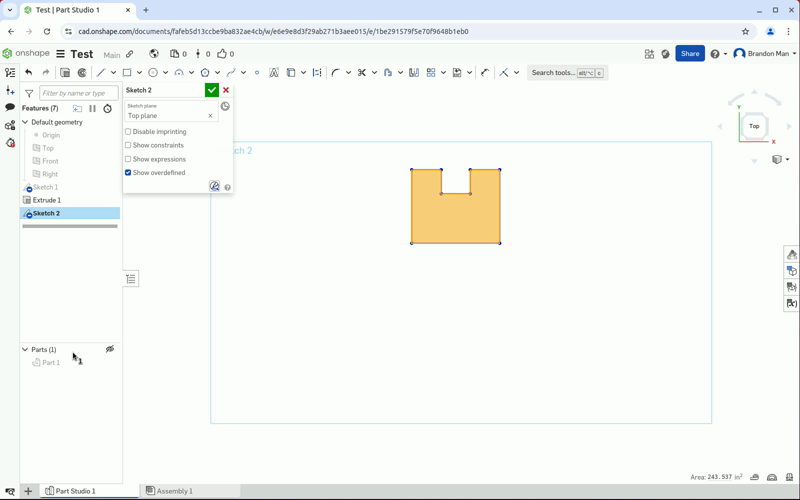
key(shift+e)
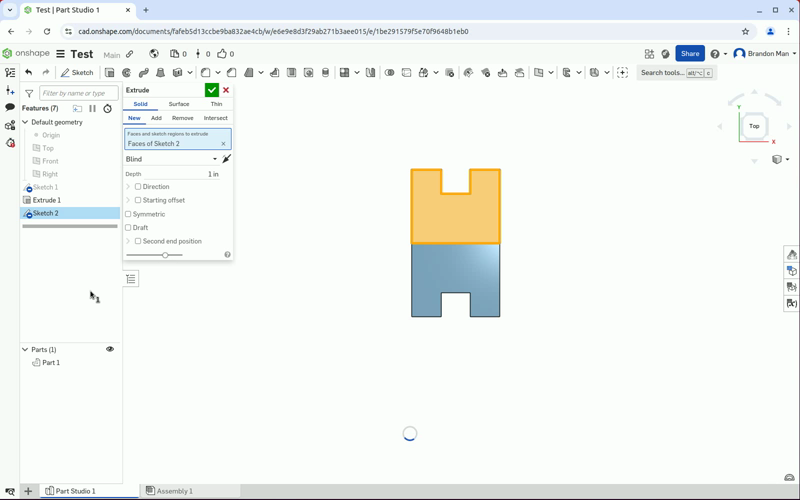
mouse_move(143, 106)
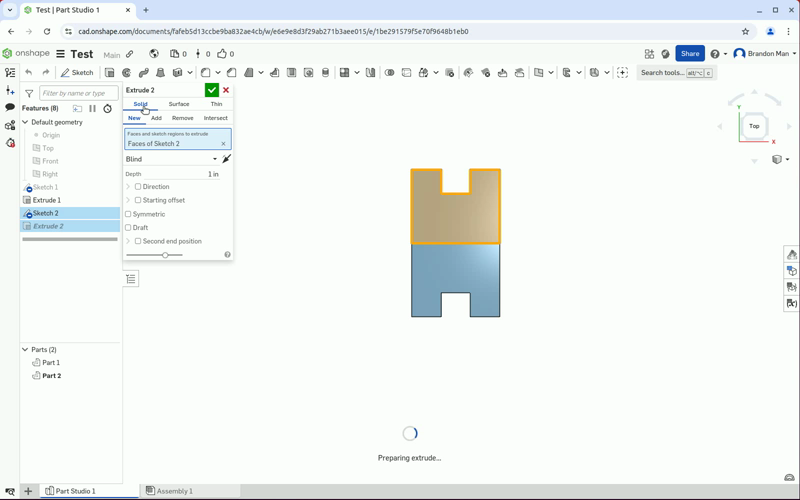
click(143, 106)
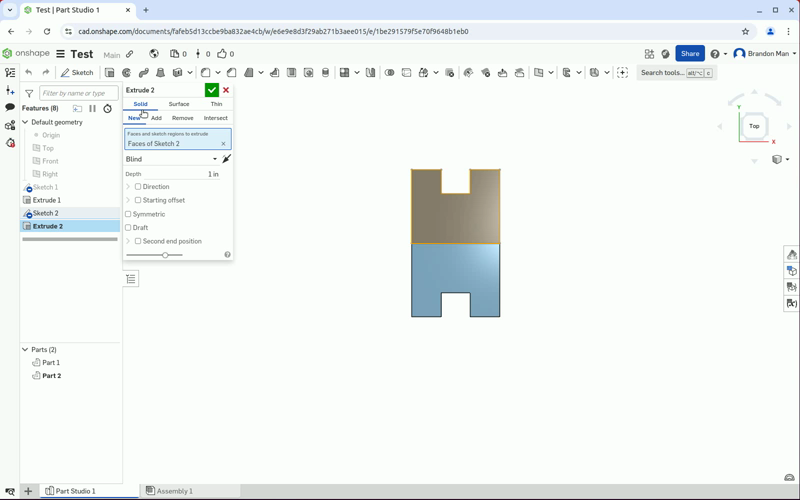
mouse_move(137, 120)
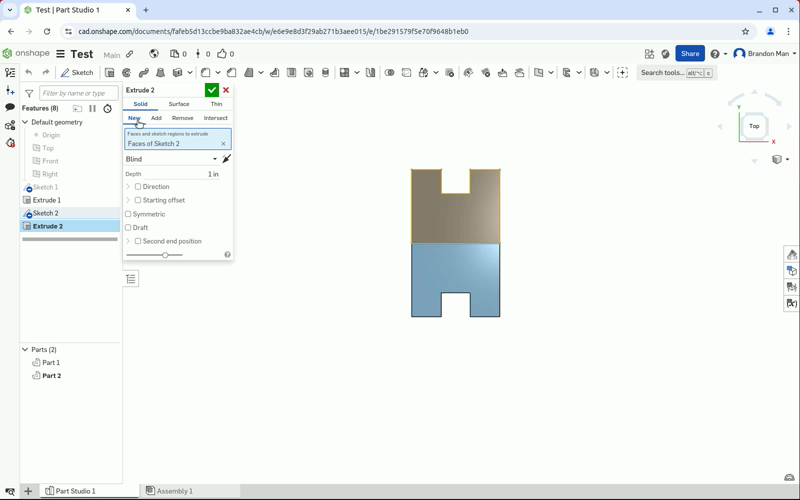
click(137, 120)
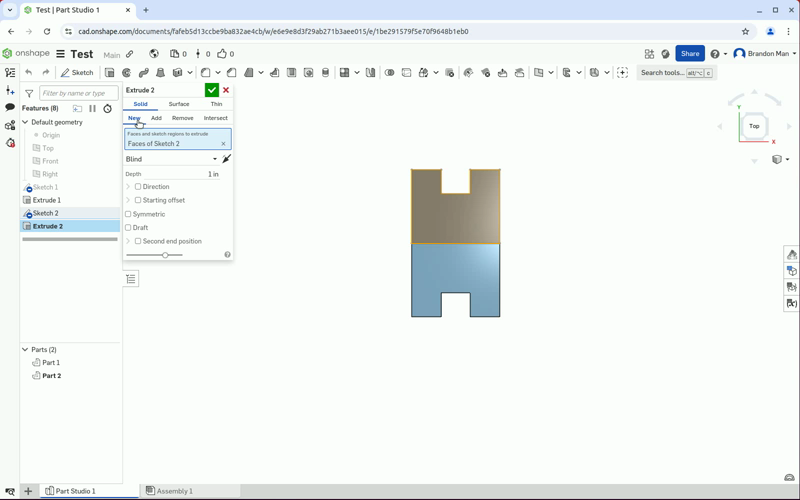
key(tab, 4)
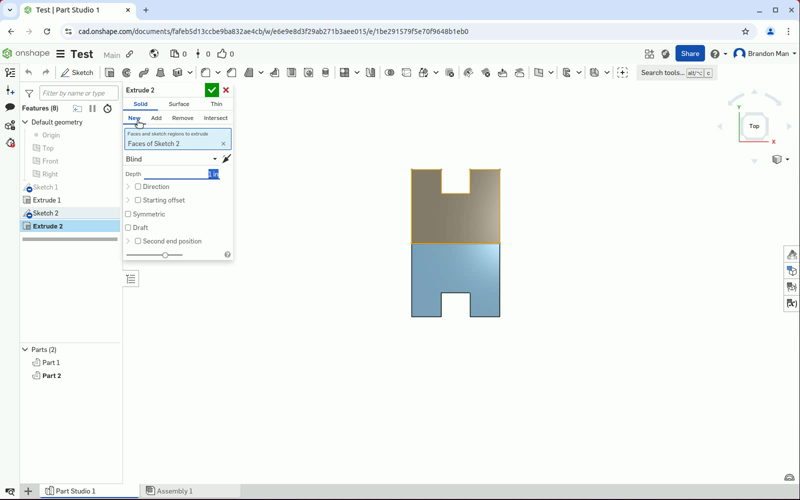
text(3.851)
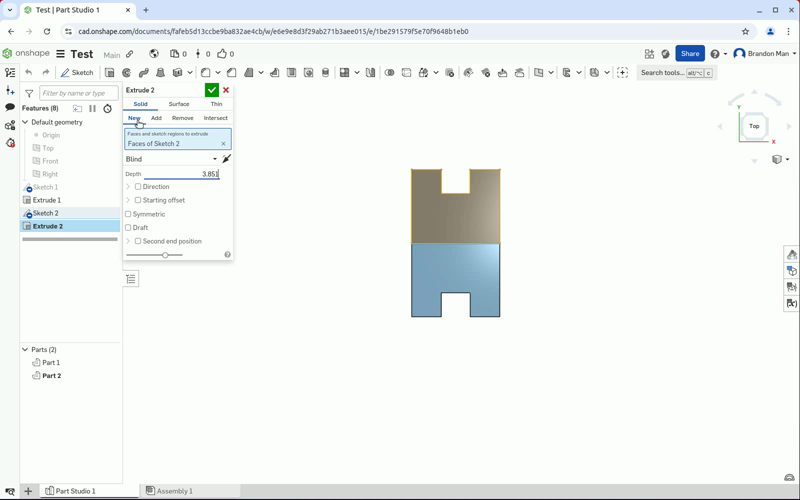
key(enter)
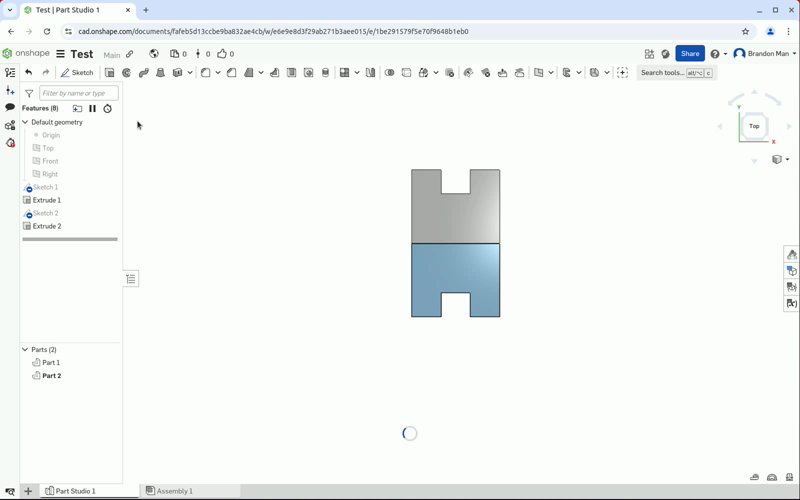
key(shift+h)
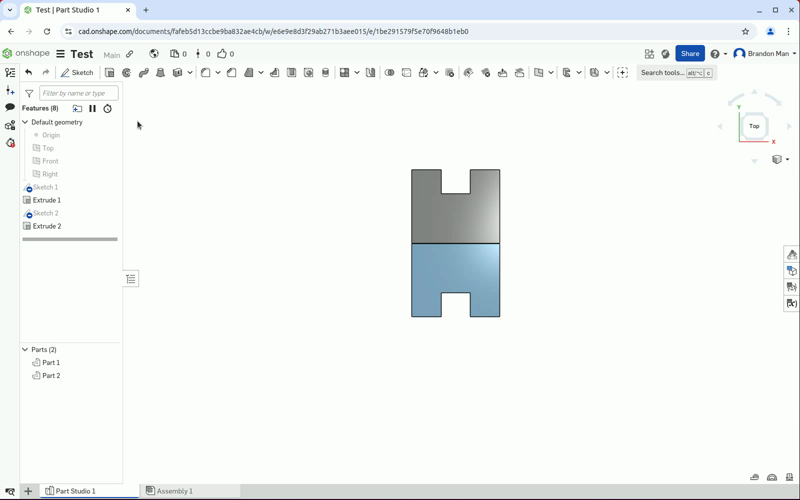
key(shift+h)
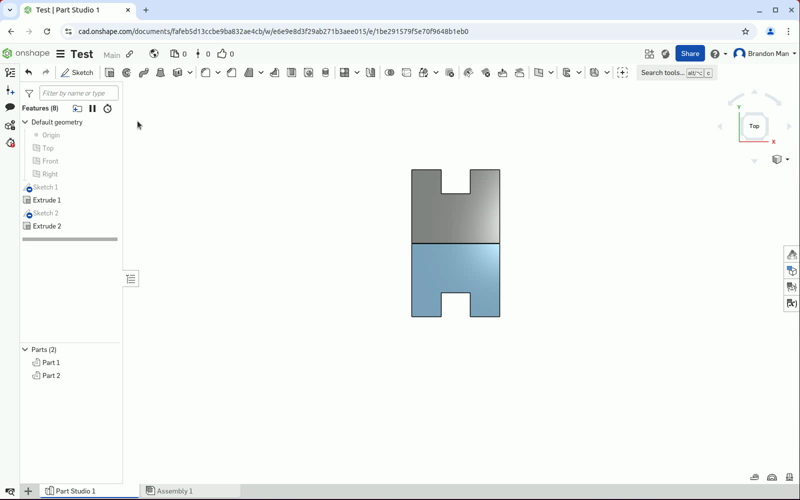
key(shift+7)
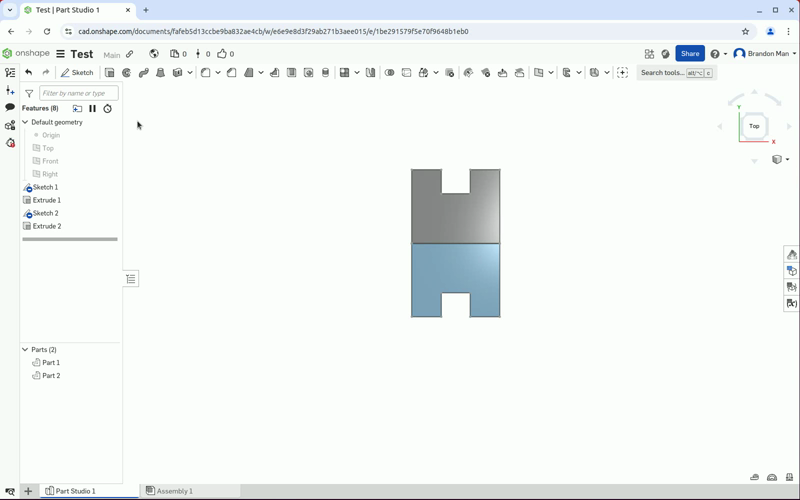
key(up, 3)
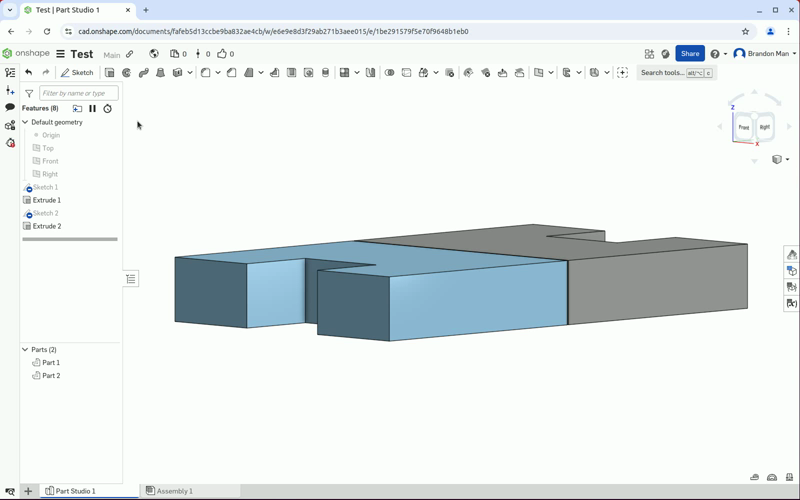
key(left, 3)
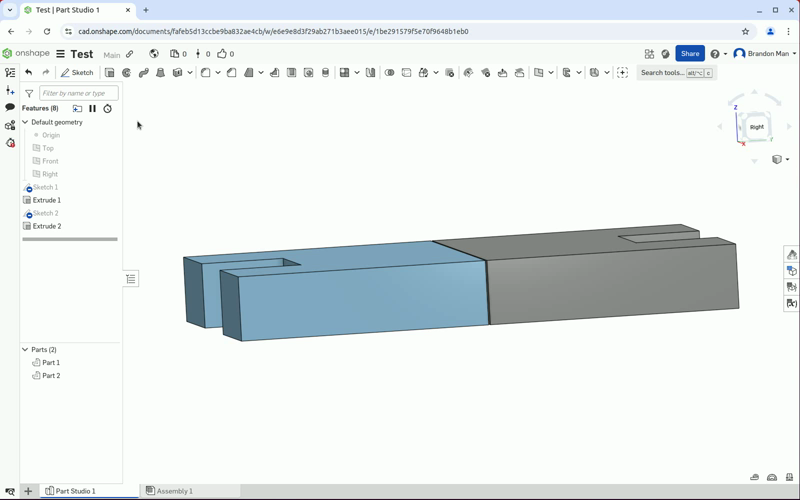
key(right, 3)
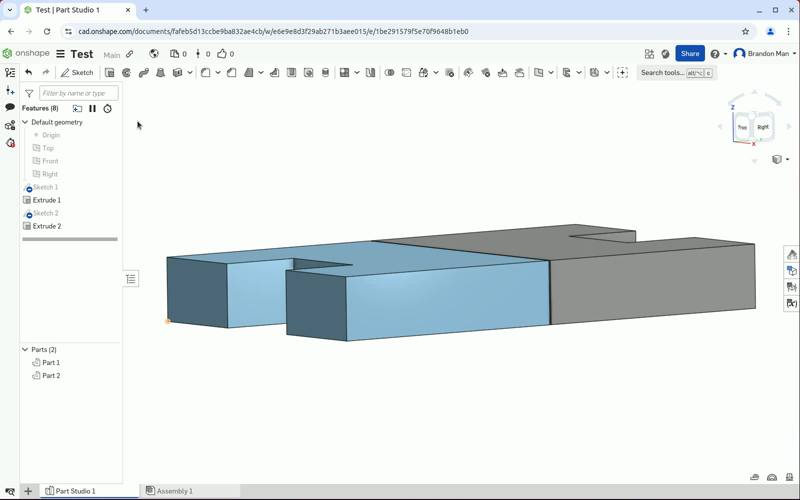
key(down, 3)
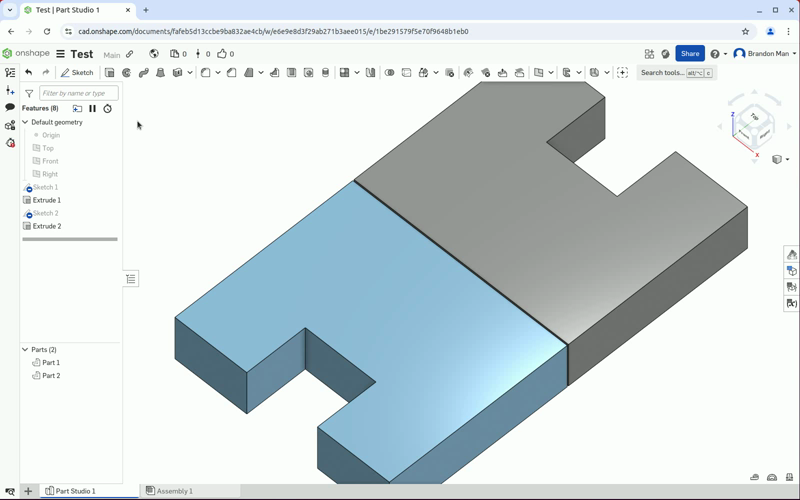
mouse_move(73, 189)
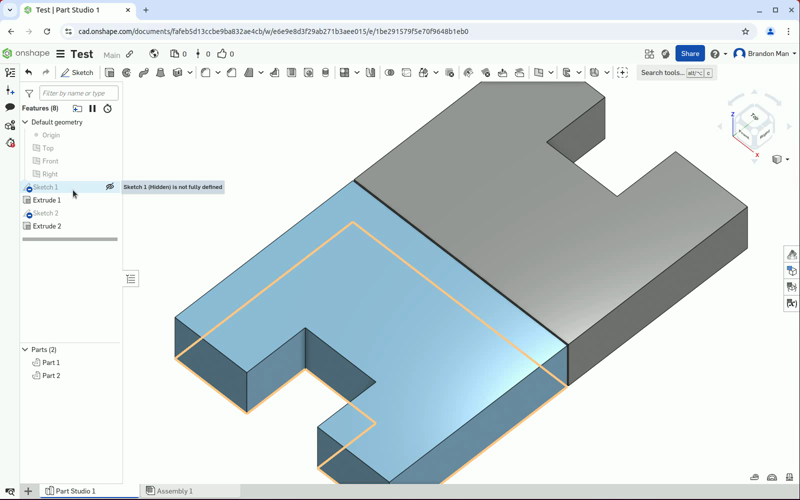
click(73, 189)